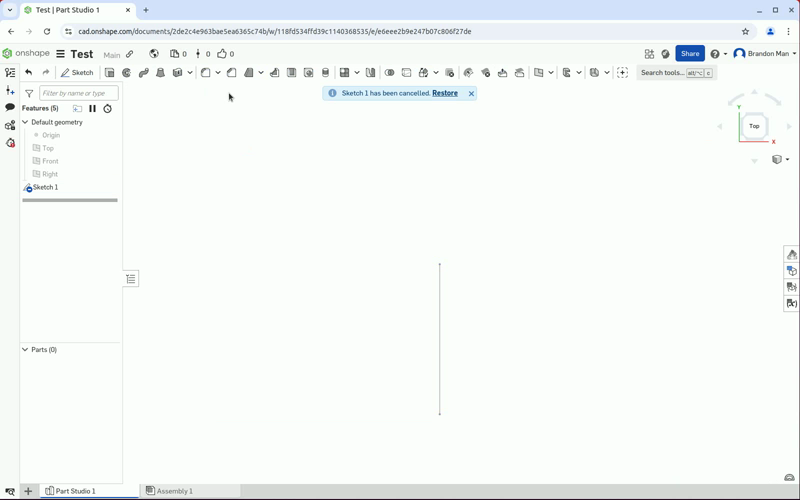
key(shift+h)
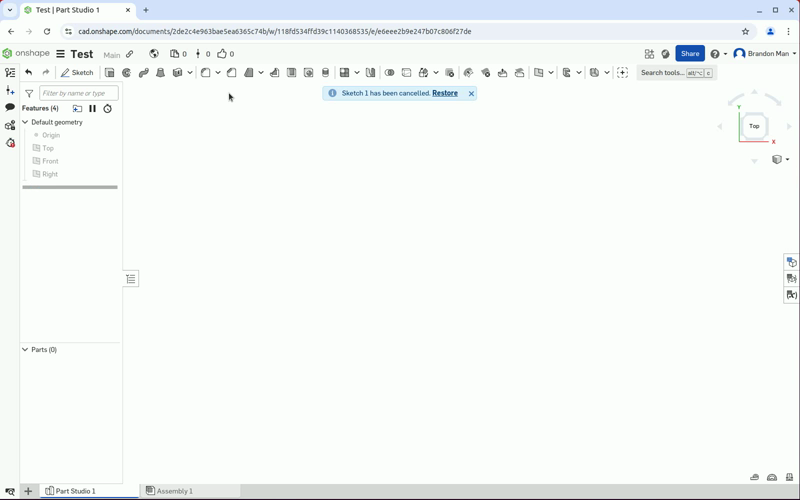
mouse_move(73, 352)
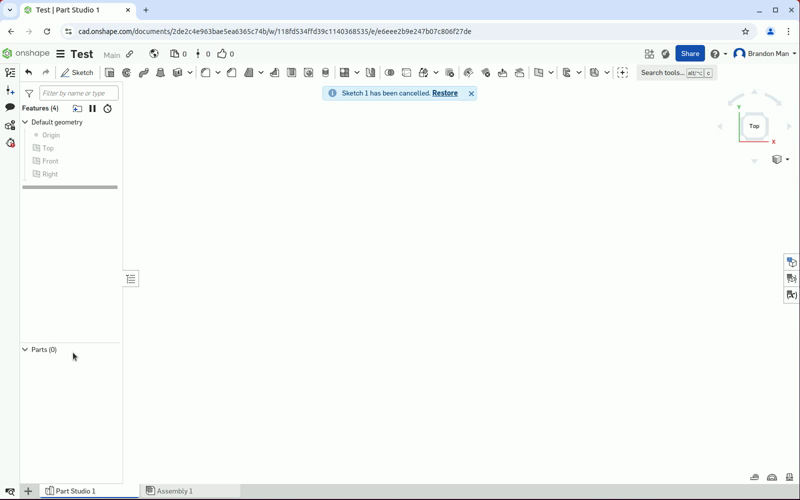
key(y)
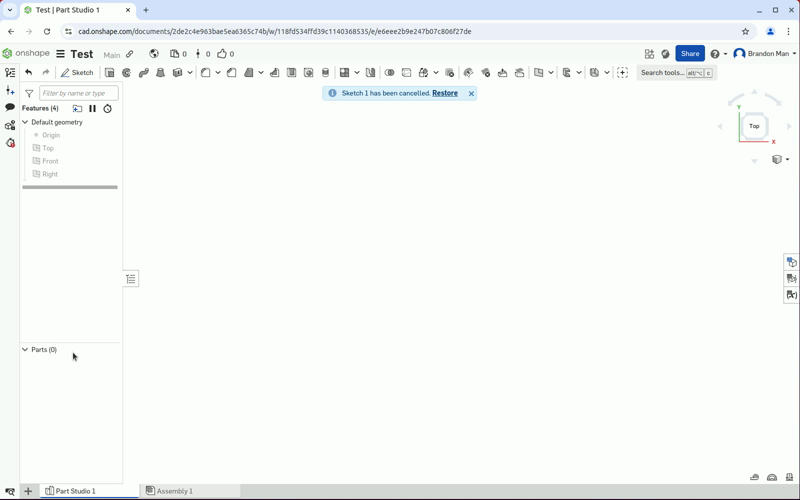
key(shift+p)
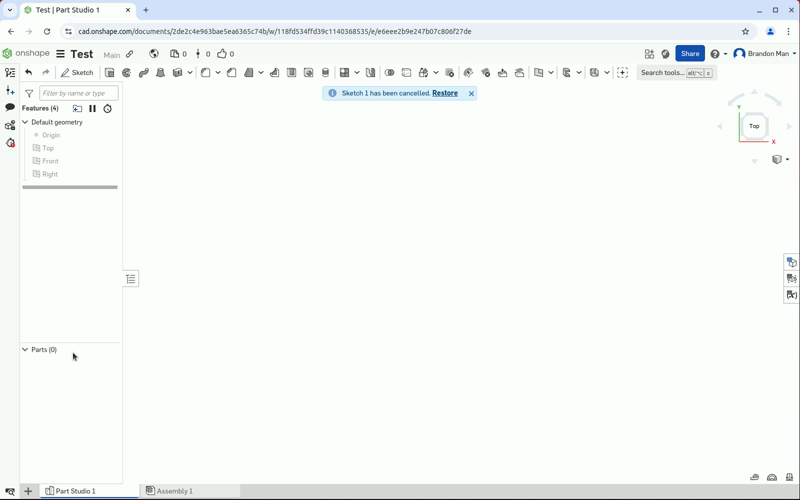
key(space)
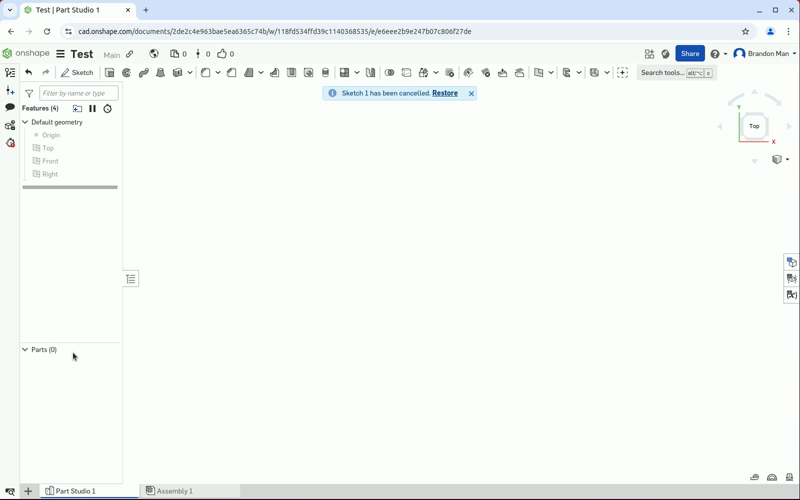
key_down(shift)
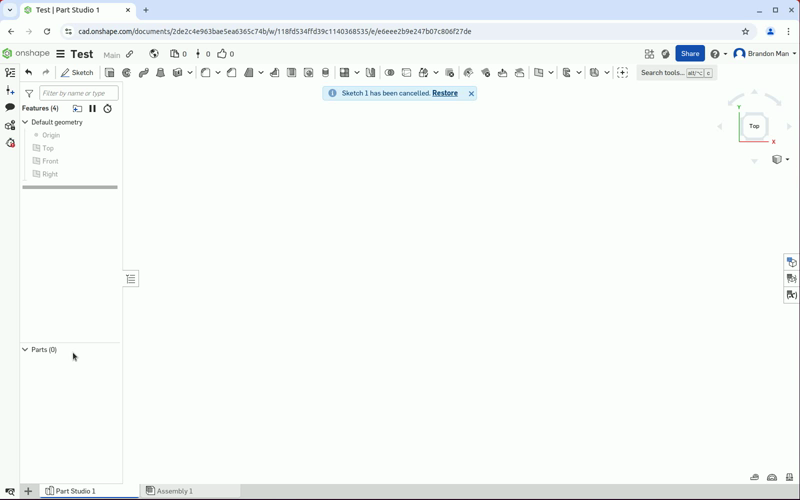
key(up)
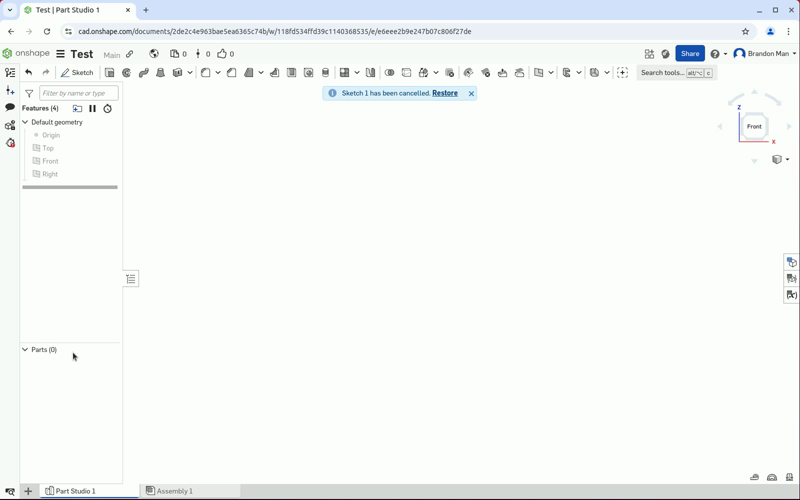
key_up(shift)
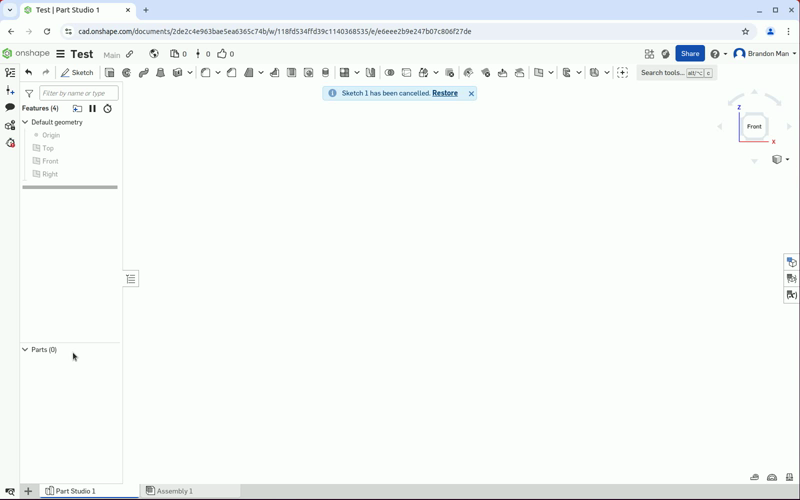
mouse_move(73, 352)
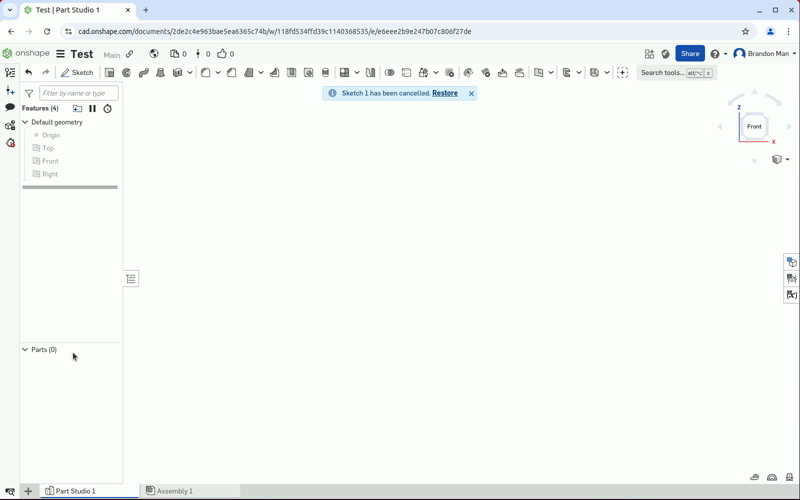
key(shift+y)
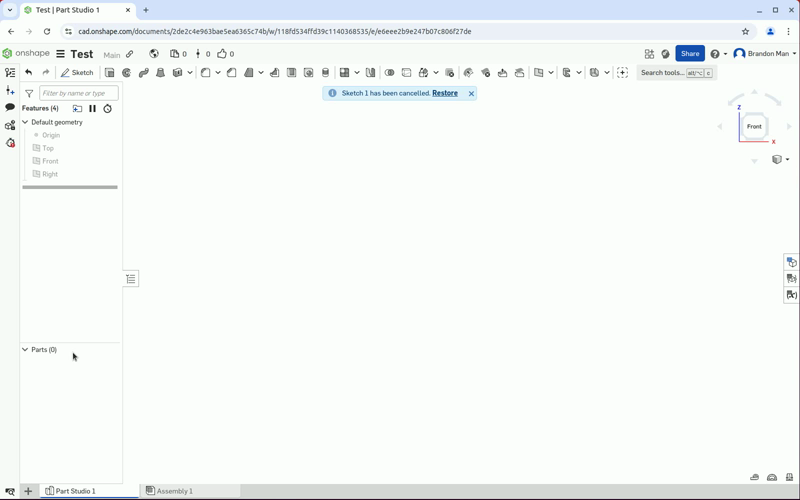
key(shift+s)
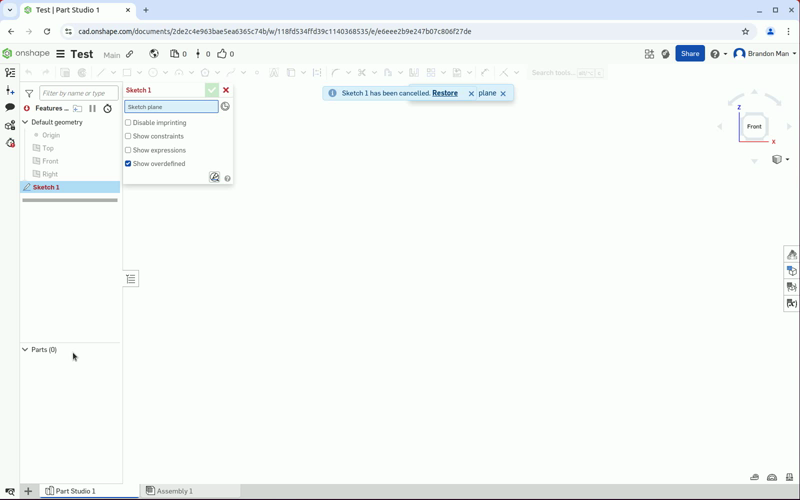
mouse_move(73, 163)
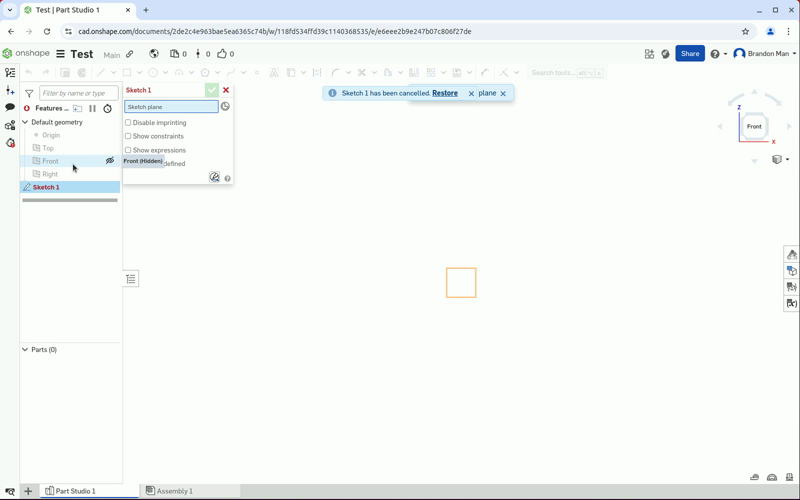
click(73, 163)
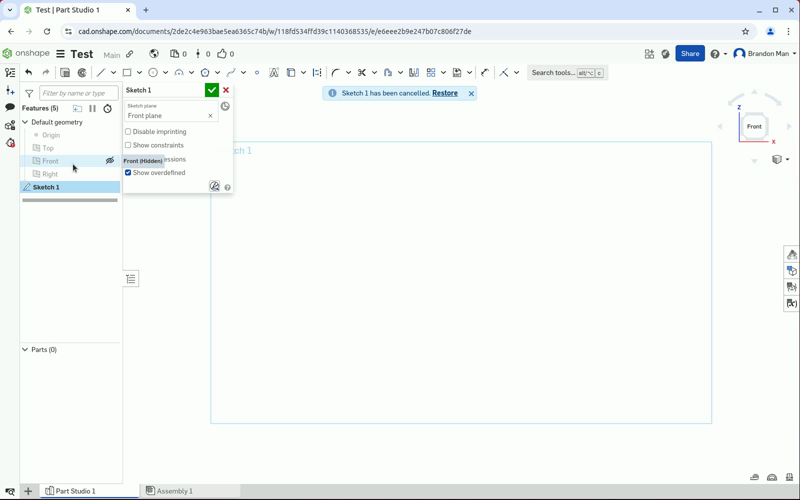
mouse_move(73, 352)
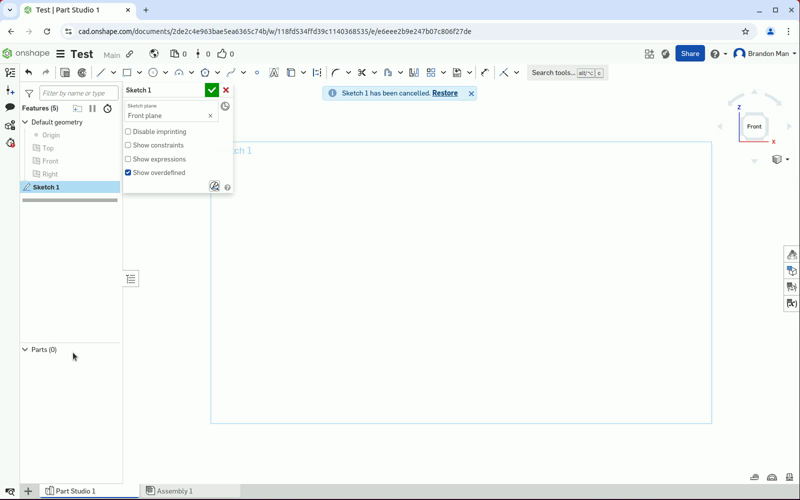
key(y)
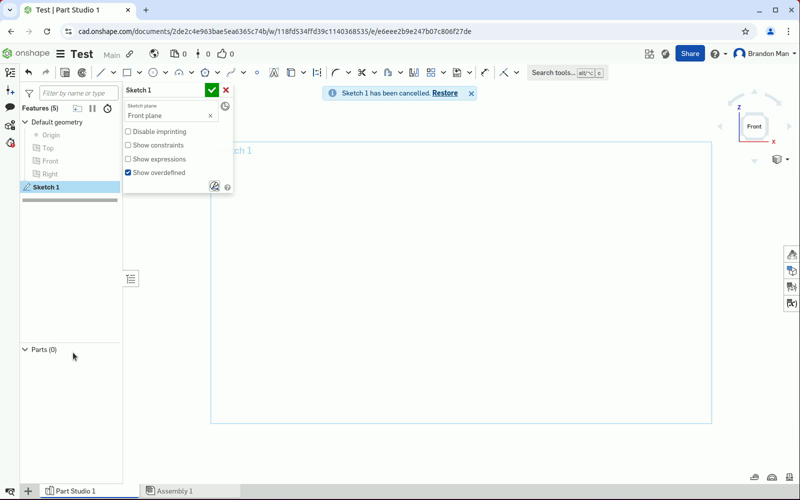
key(c)
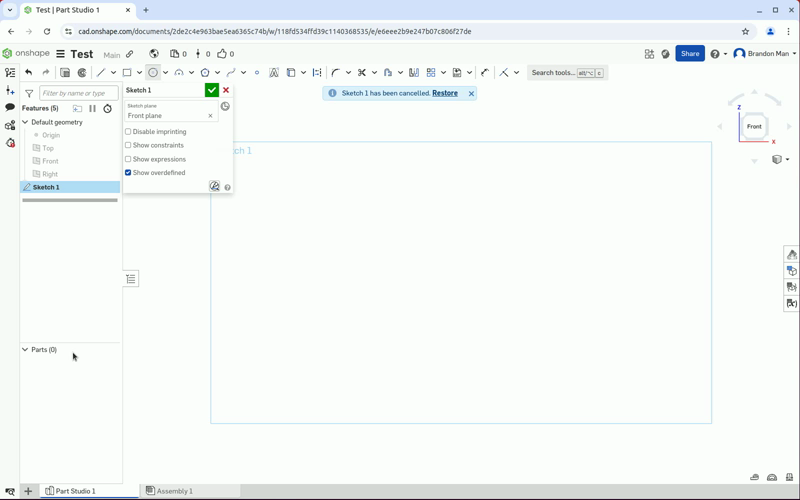
key_down(shift)
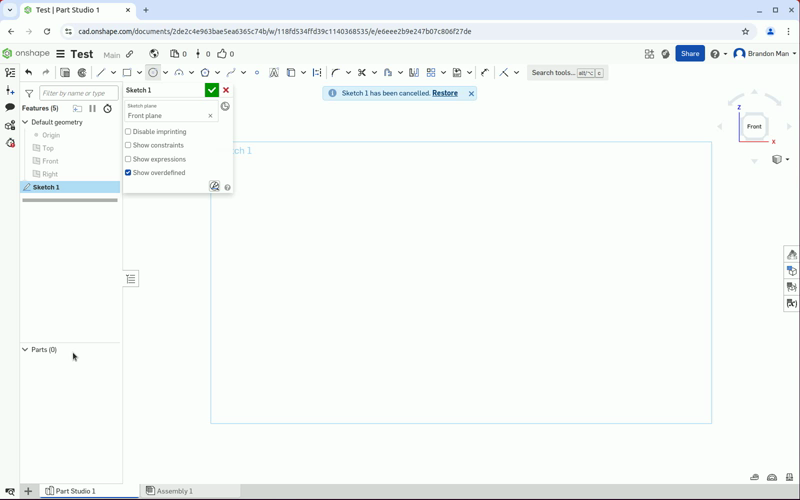
mouse_move(422, 282)
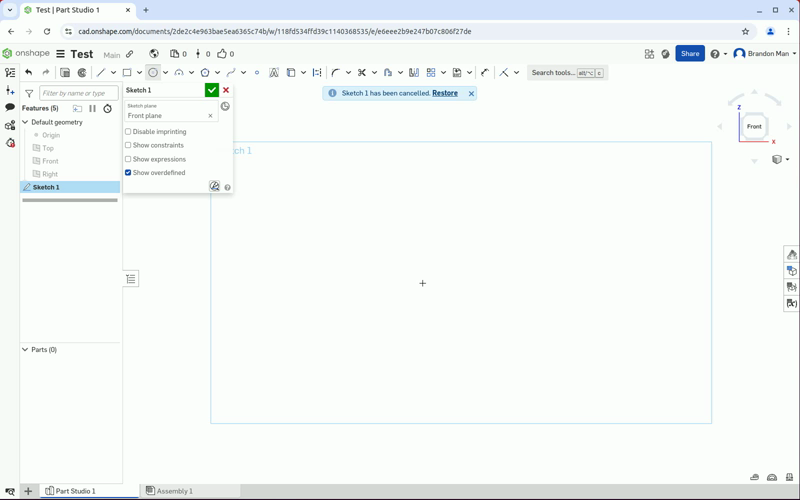
click(422, 282)
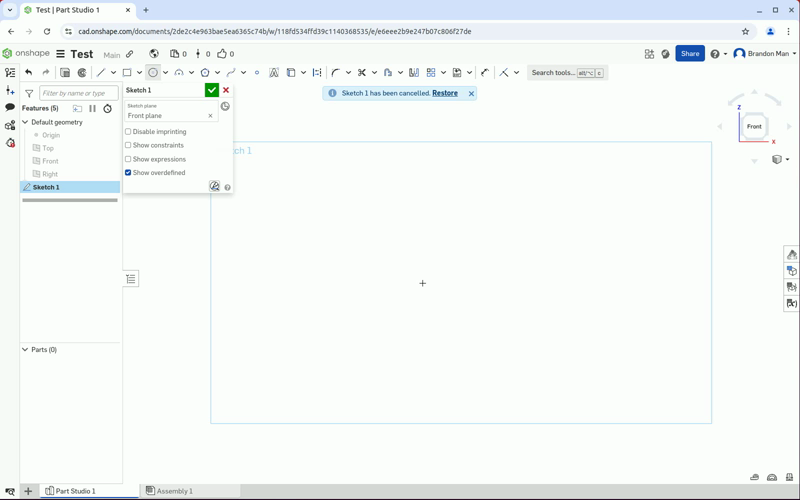
key_up(shift)
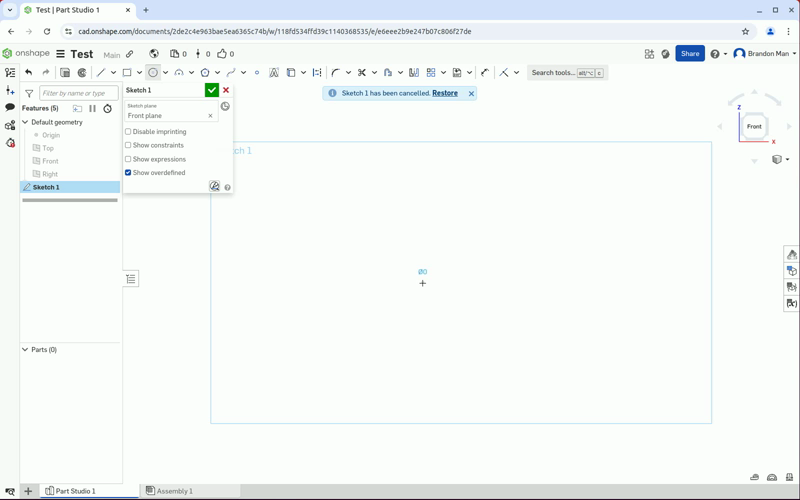
mouse_move(451, 282)
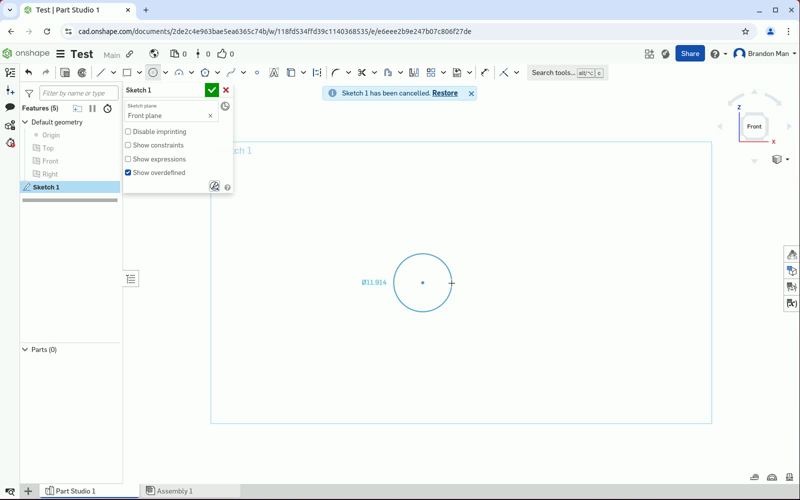
click(451, 282)
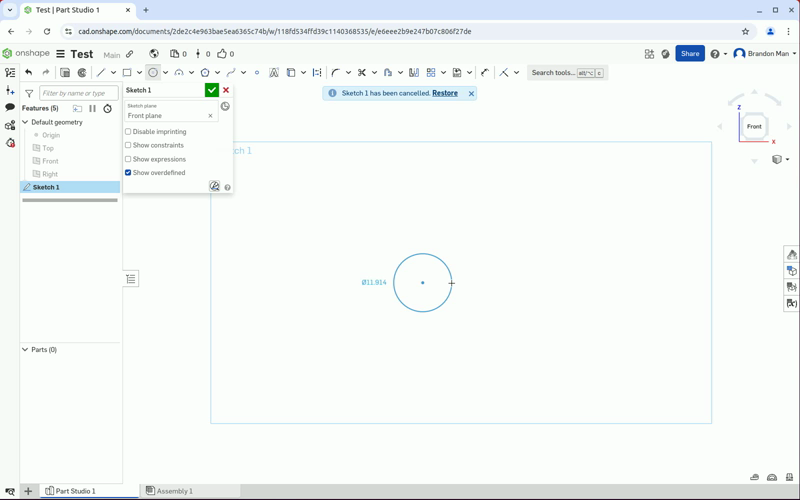
key(esc)
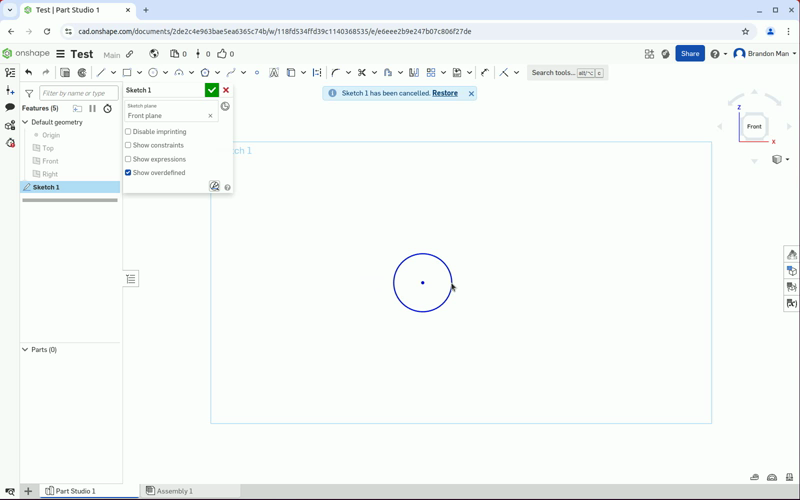
key(c)
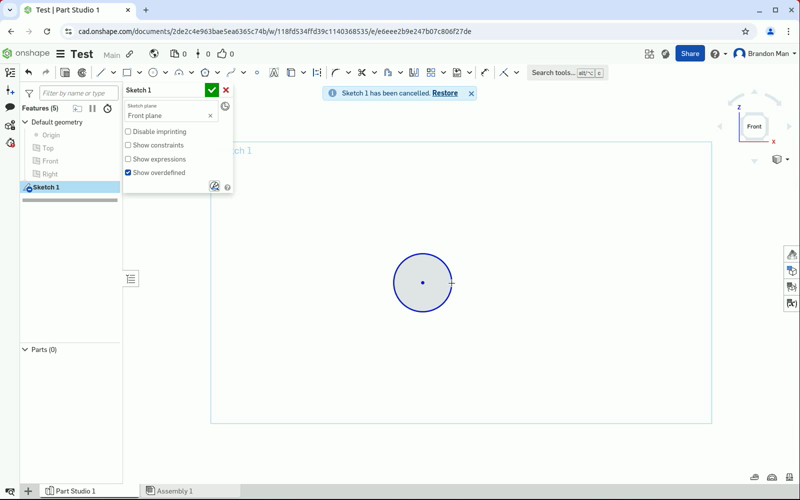
key_down(shift)
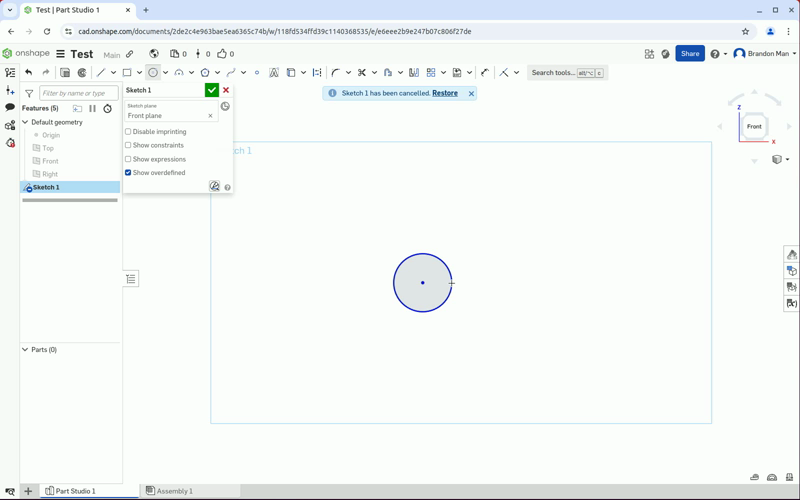
mouse_move(422, 282)
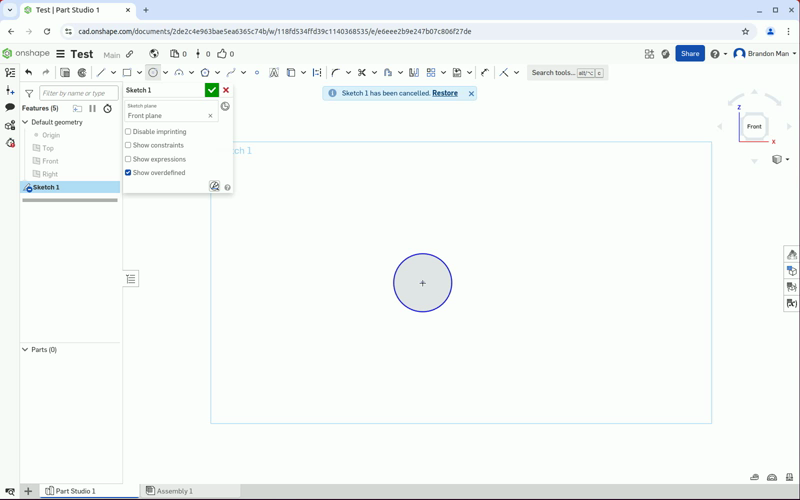
click(422, 282)
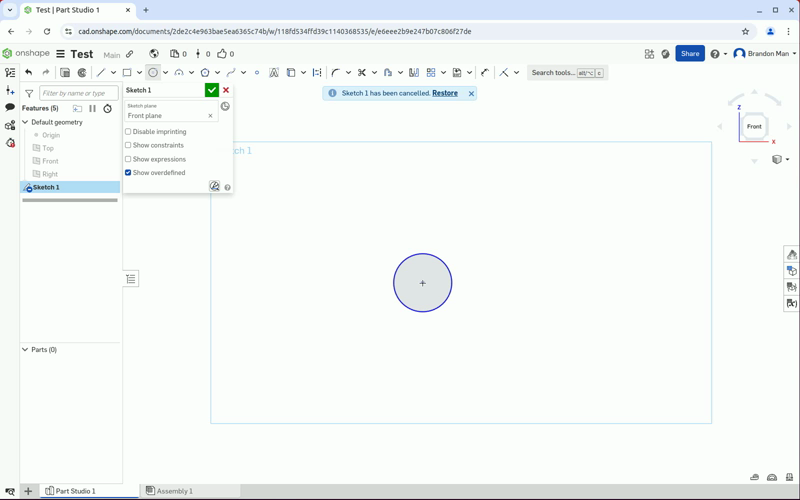
key_up(shift)
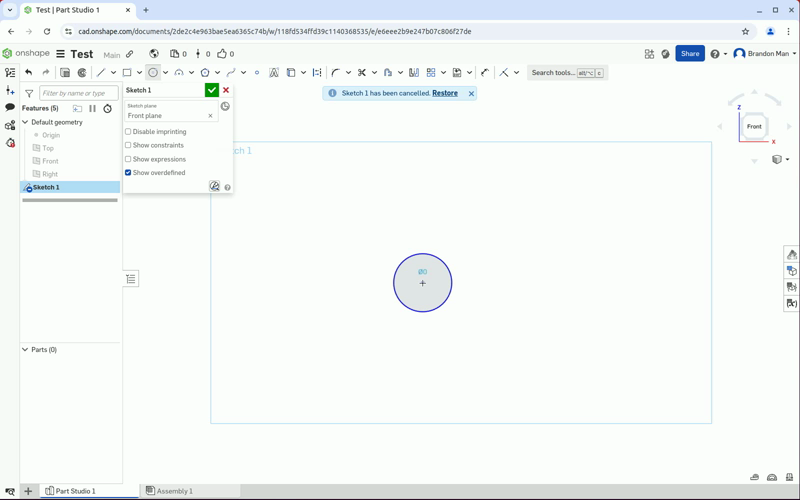
mouse_move(439, 282)
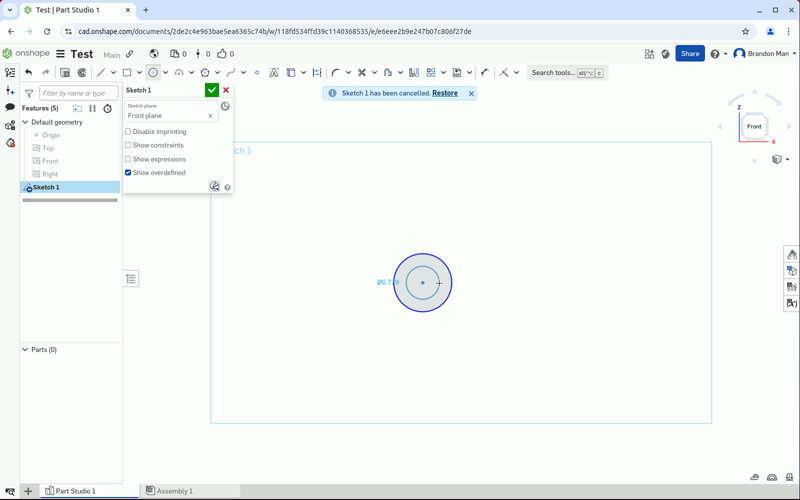
click(439, 282)
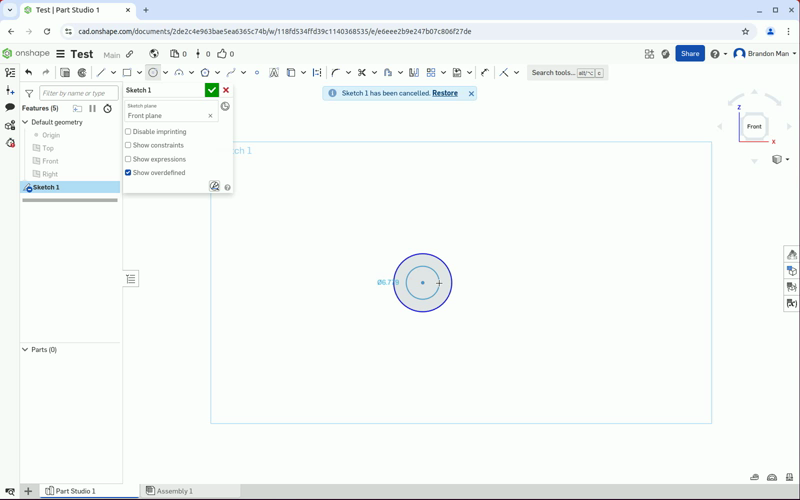
key(esc)
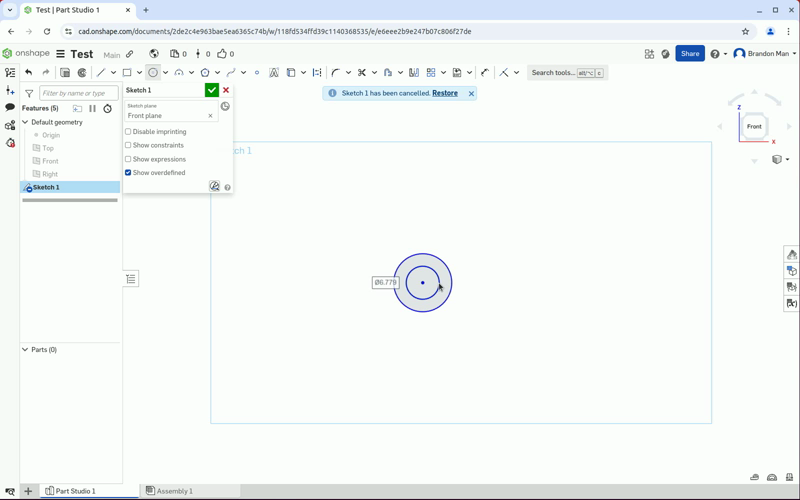
mouse_move(411, 263)
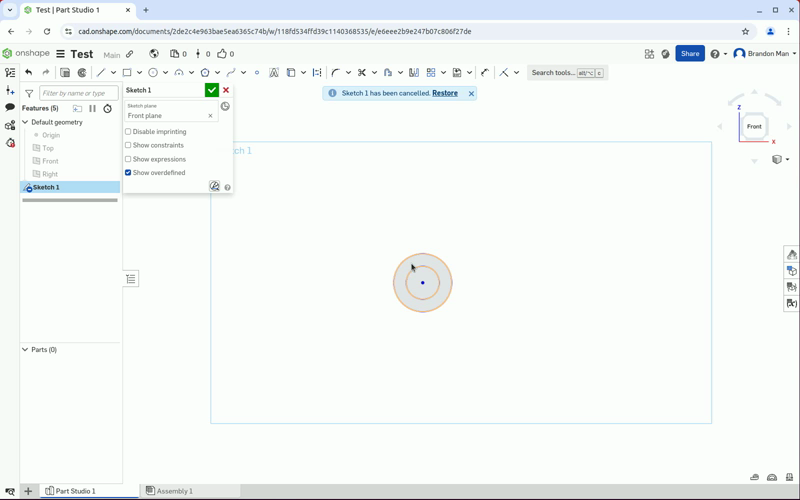
scroll(6)
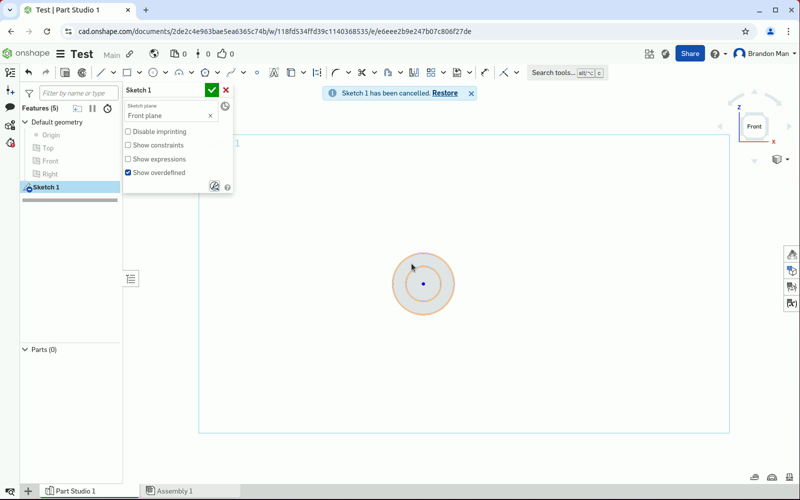
scroll(6)
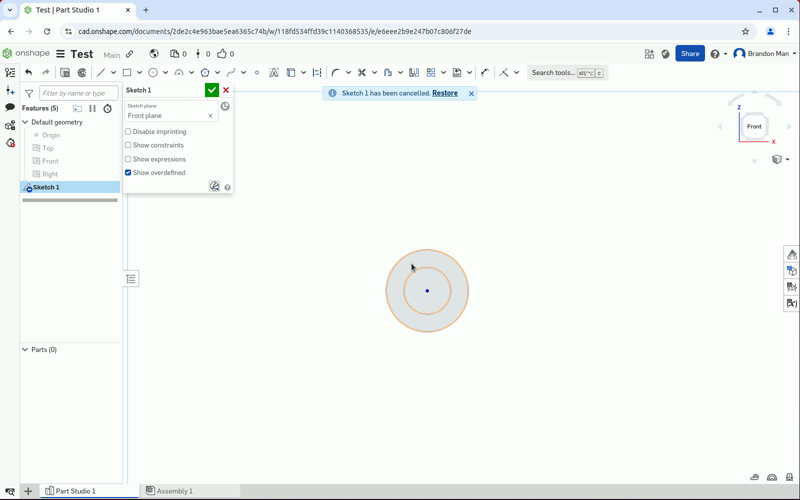
scroll(6)
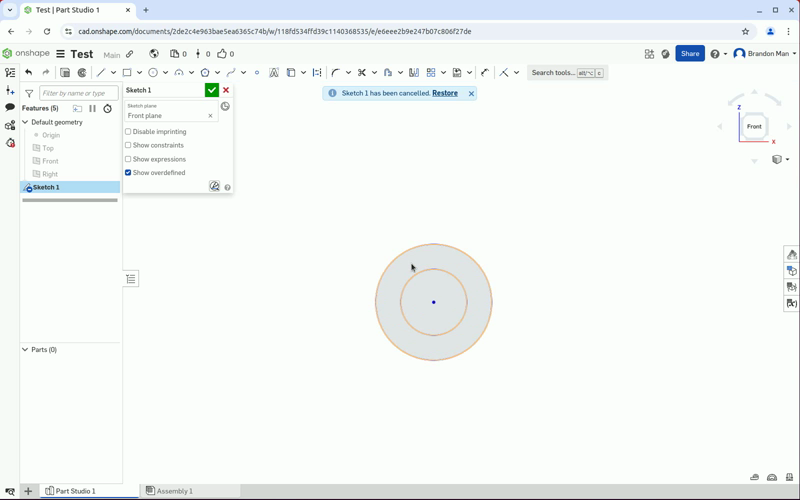
scroll(6)
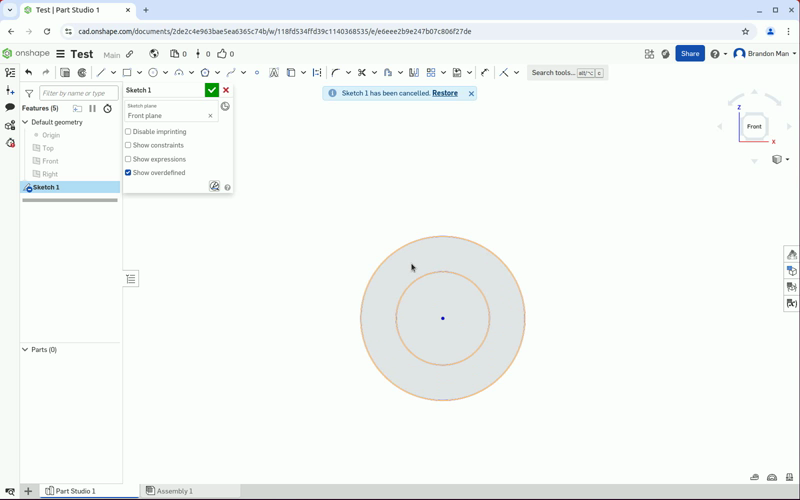
scroll(6)
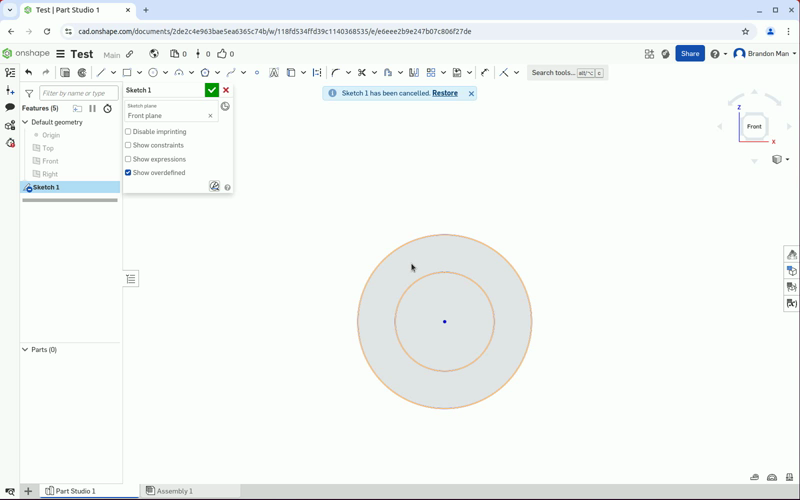
scroll(6)
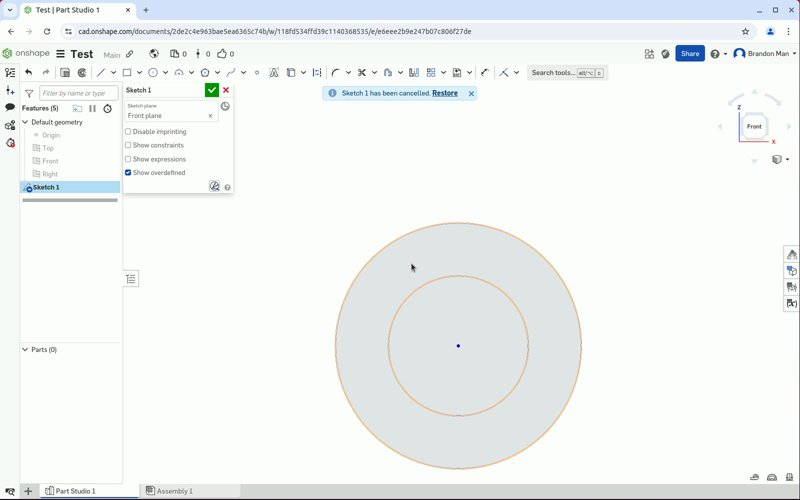
scroll(6)
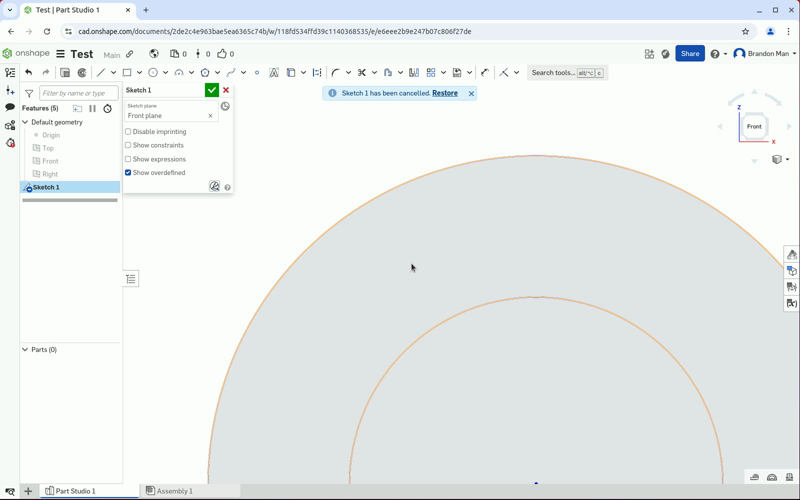
click(411, 263)
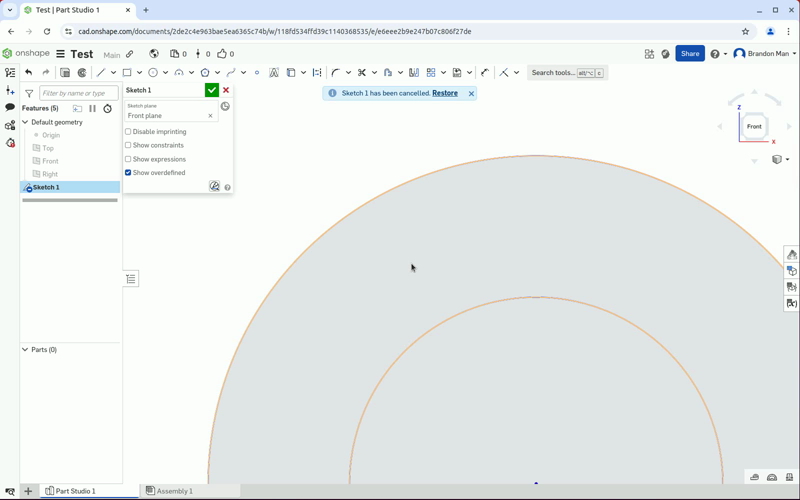
scroll(-6)
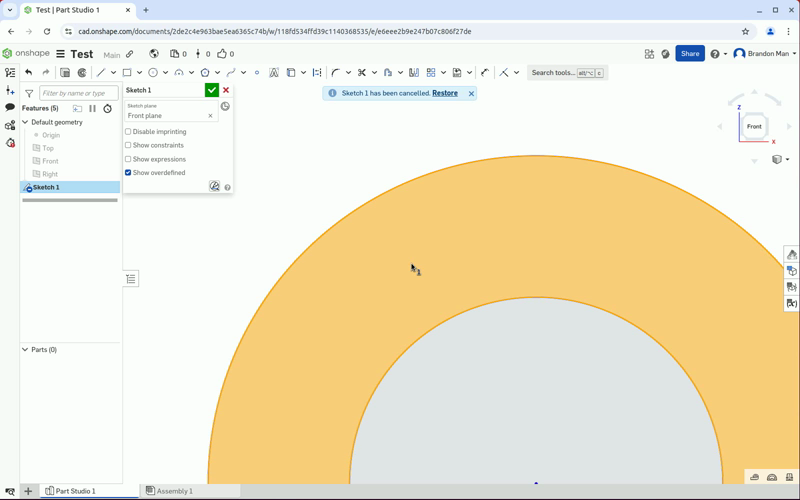
scroll(-6)
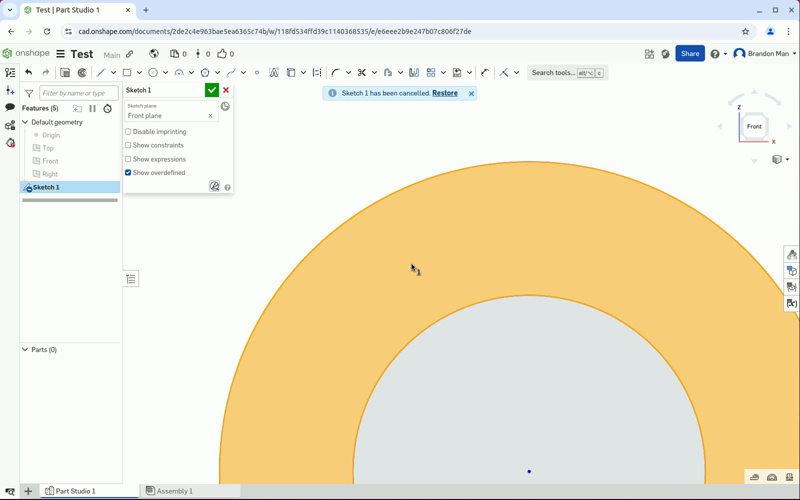
scroll(-6)
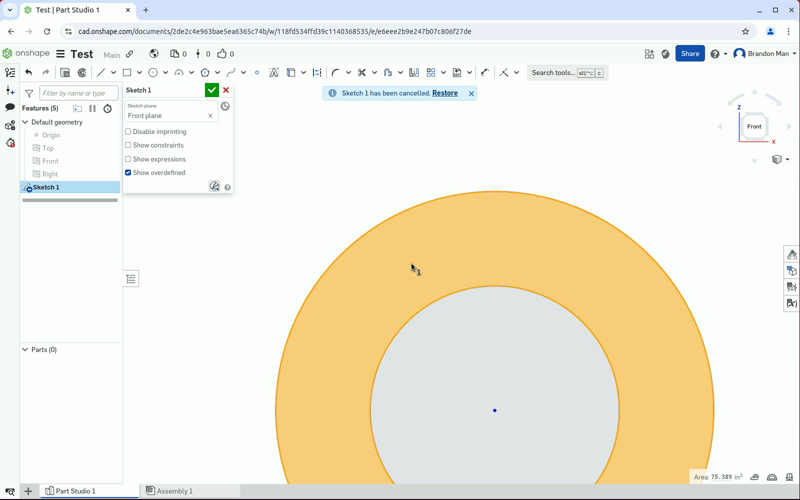
scroll(-6)
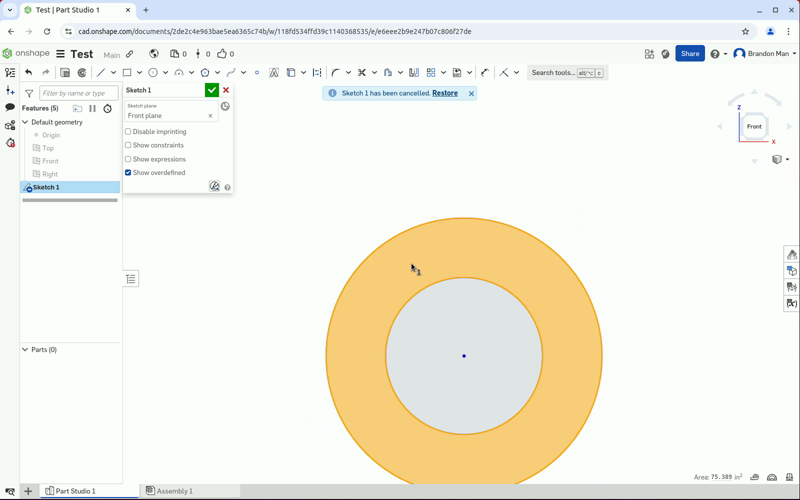
scroll(-6)
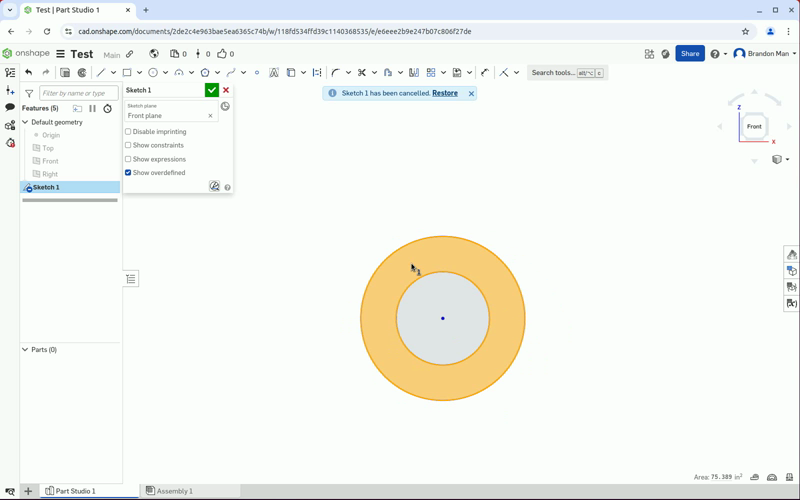
scroll(-6)
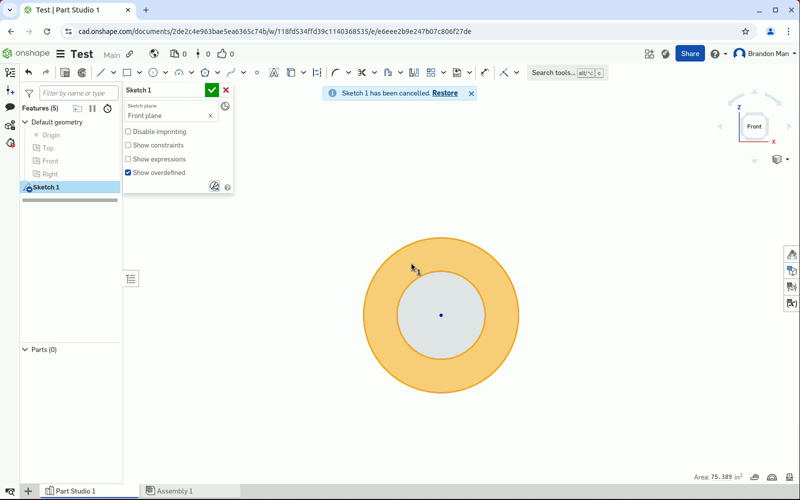
scroll(-6)
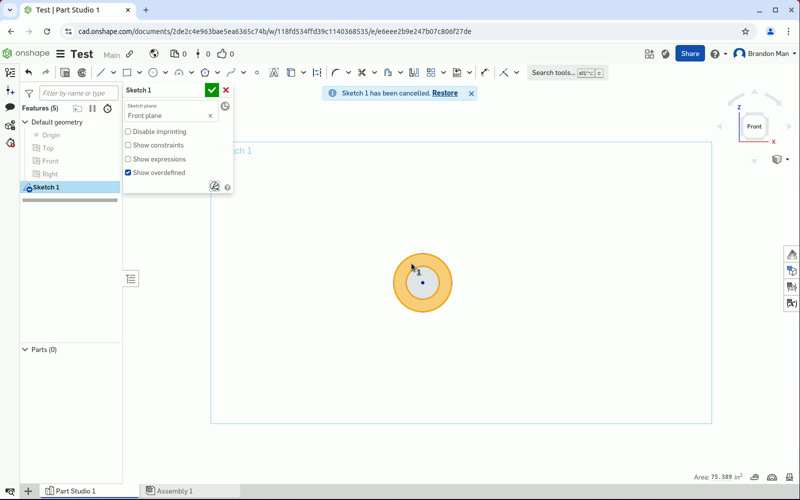
mouse_move(73, 352)
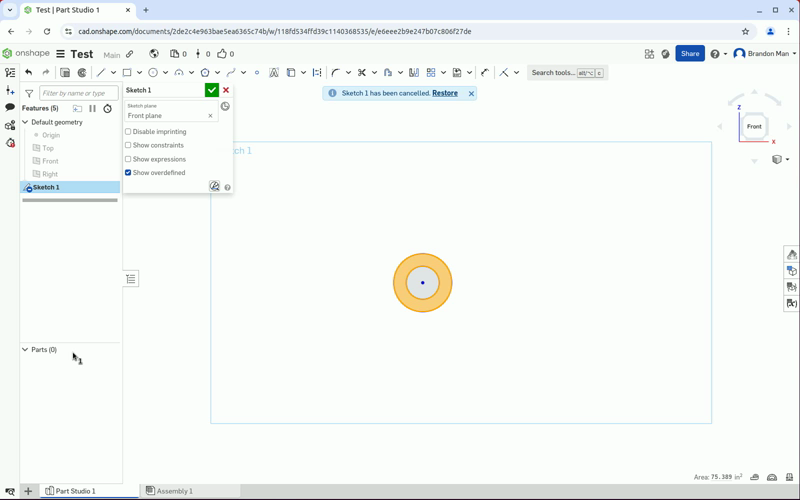
key(shift+y)
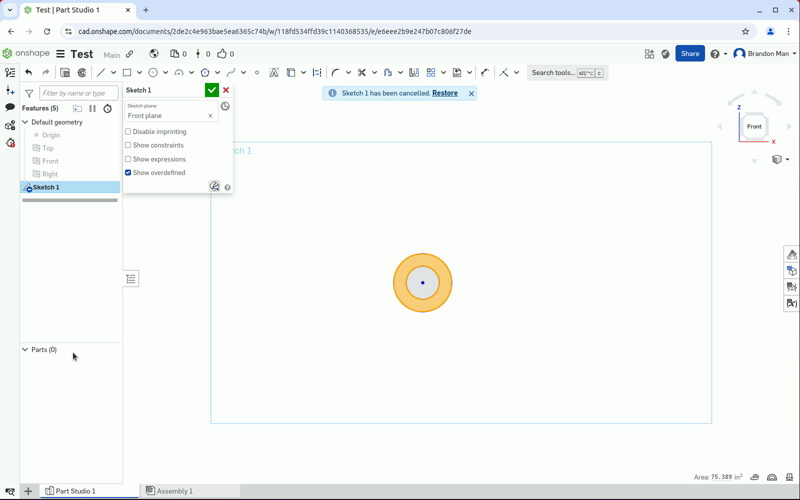
key(shift+e)
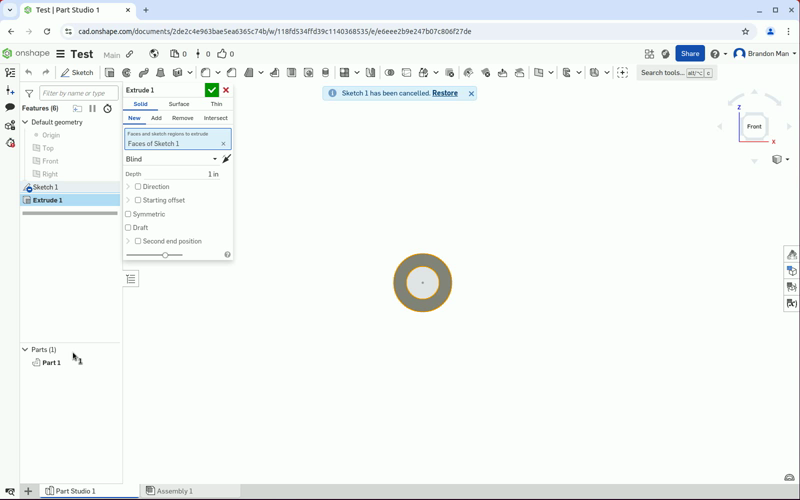
mouse_move(143, 106)
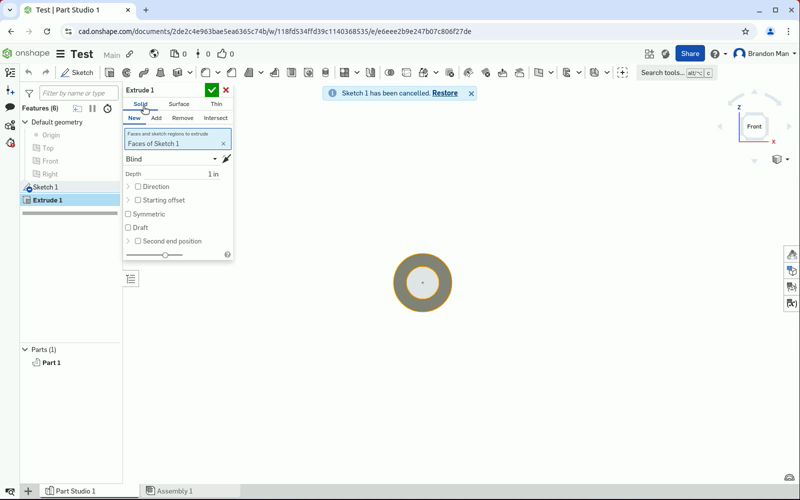
click(143, 106)
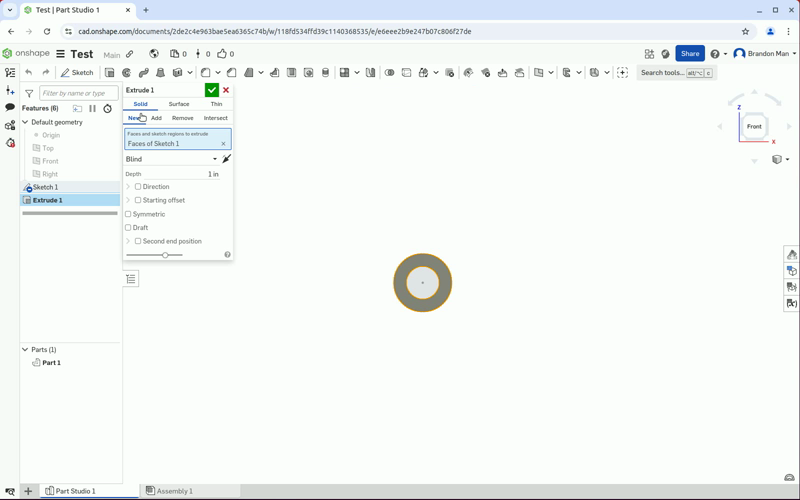
mouse_move(137, 120)
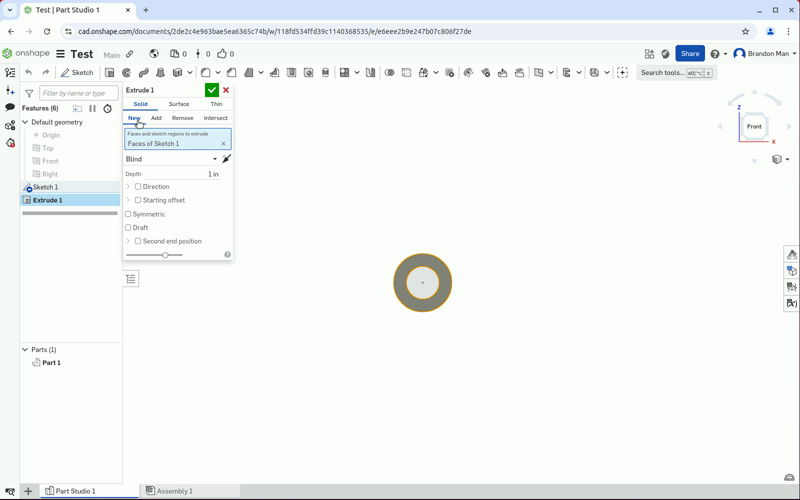
click(137, 120)
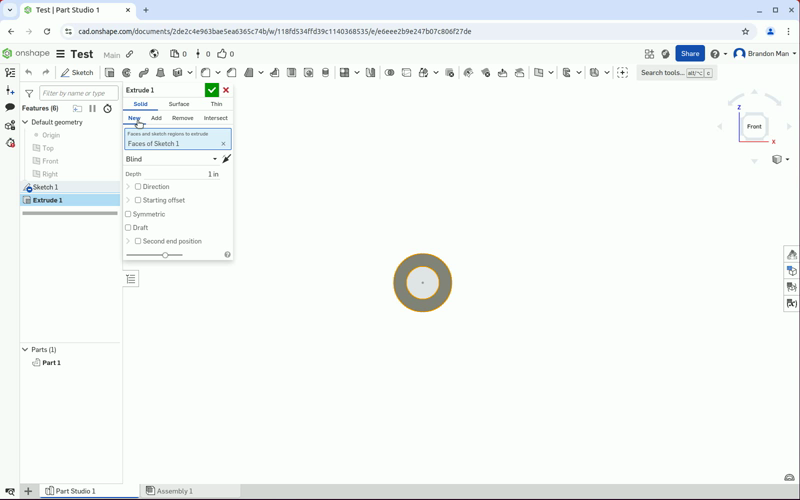
key(tab, 4)
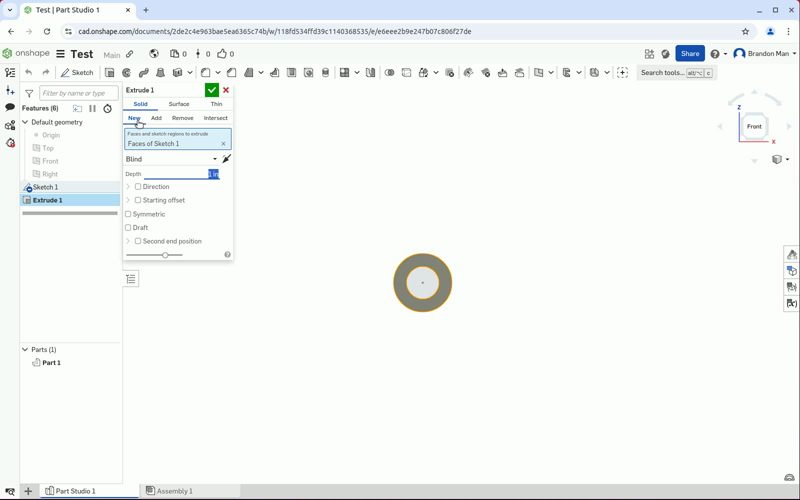
text(23.108)
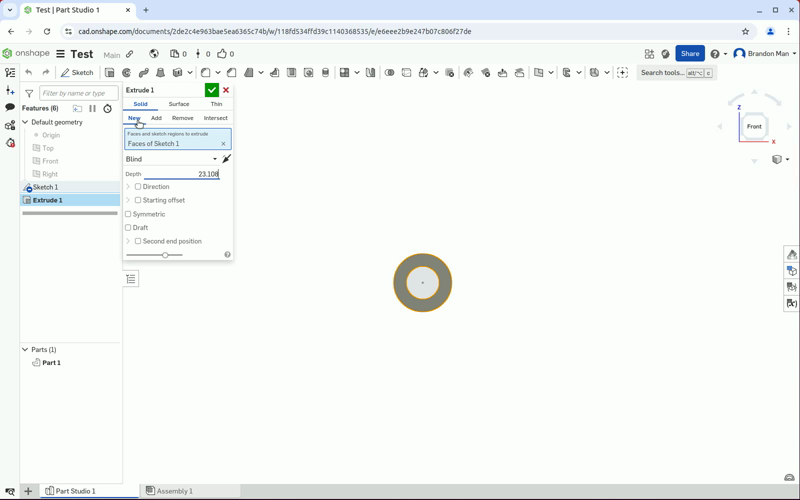
key(enter)
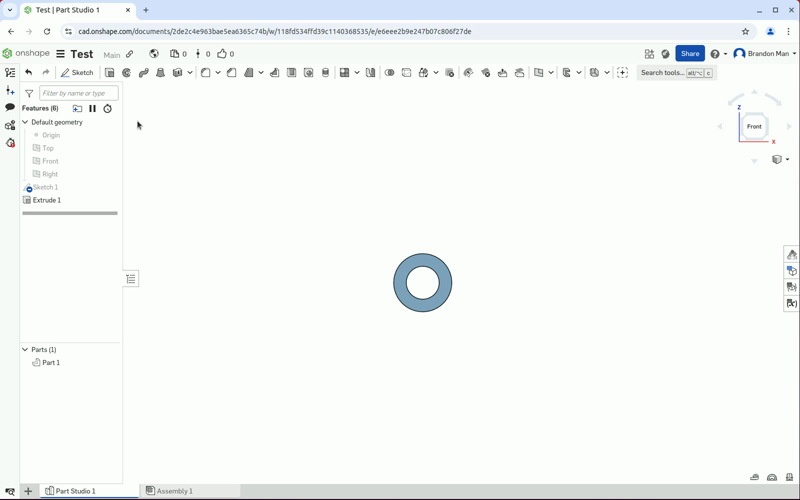
key(shift+h)
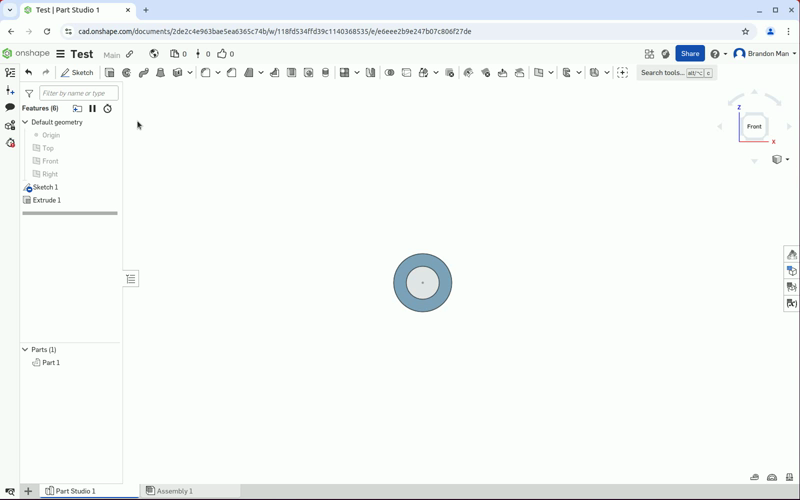
key(shift+h)
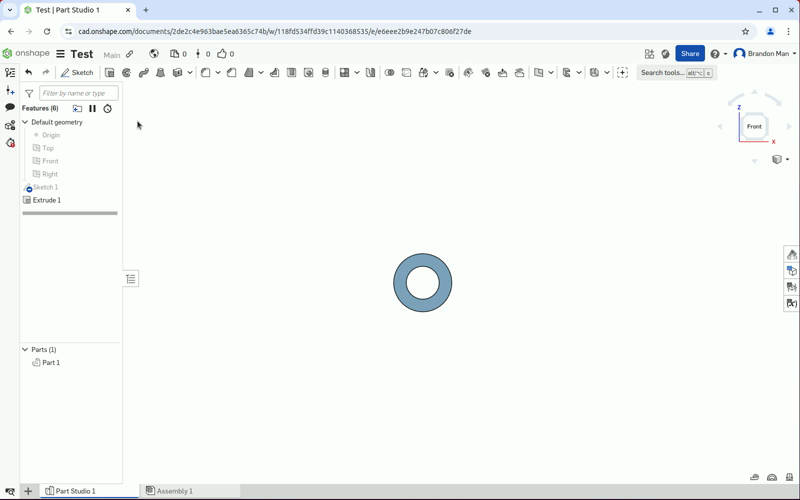
mouse_move(73, 189)
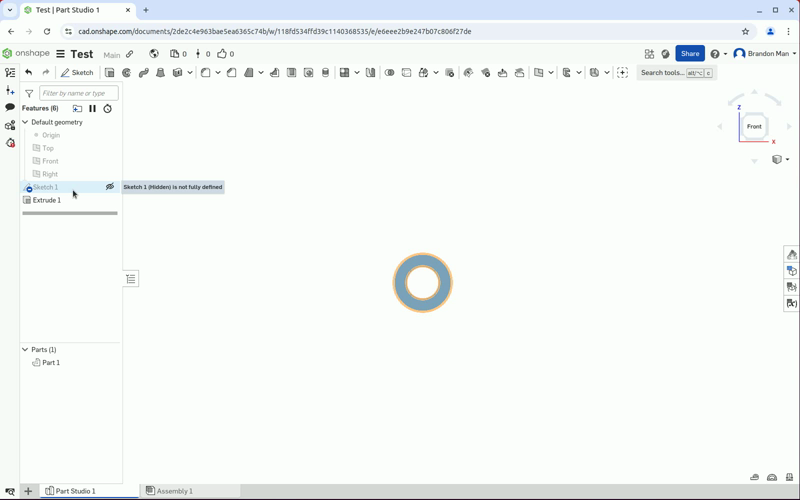
click(73, 189)
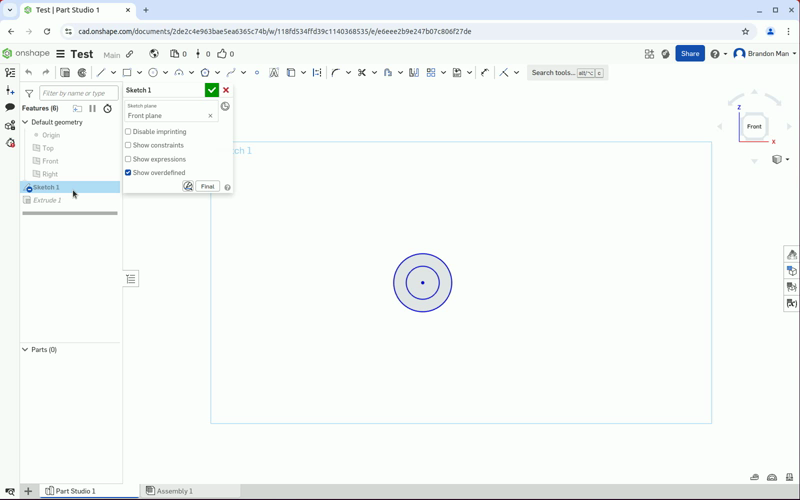
mouse_move(229, 92)
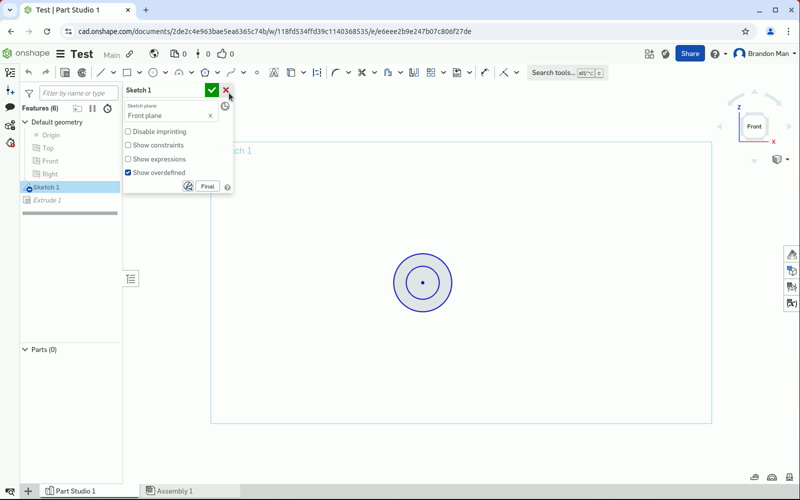
click(229, 92)
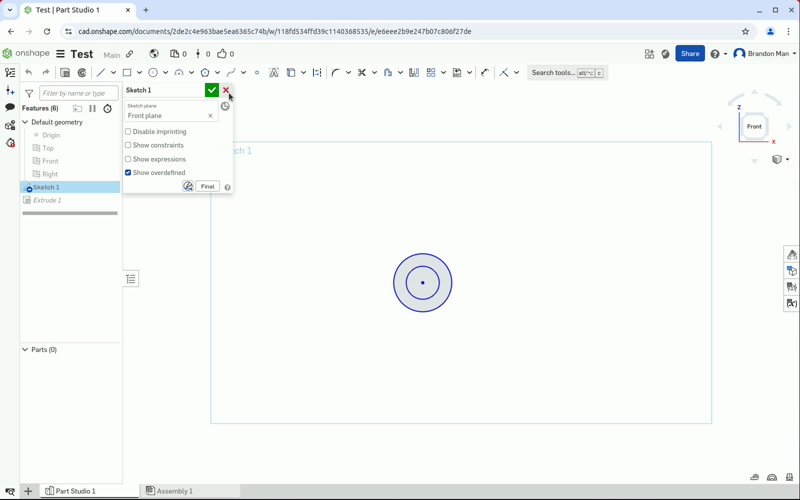
key(shift+s)
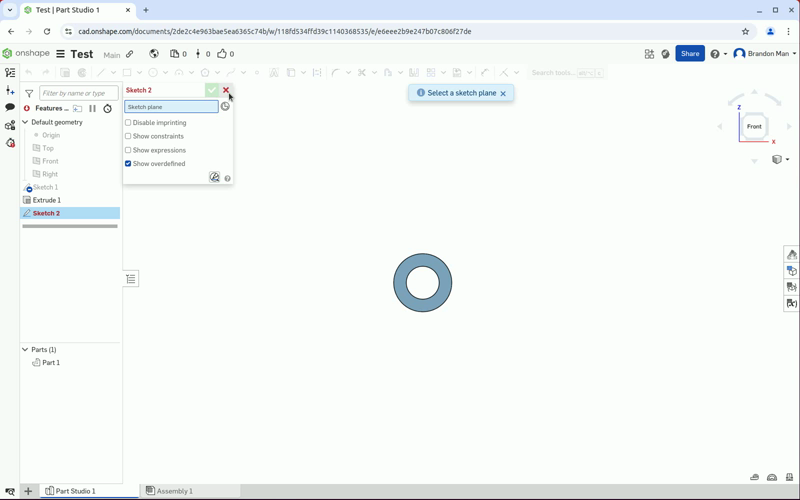
mouse_move(73, 163)
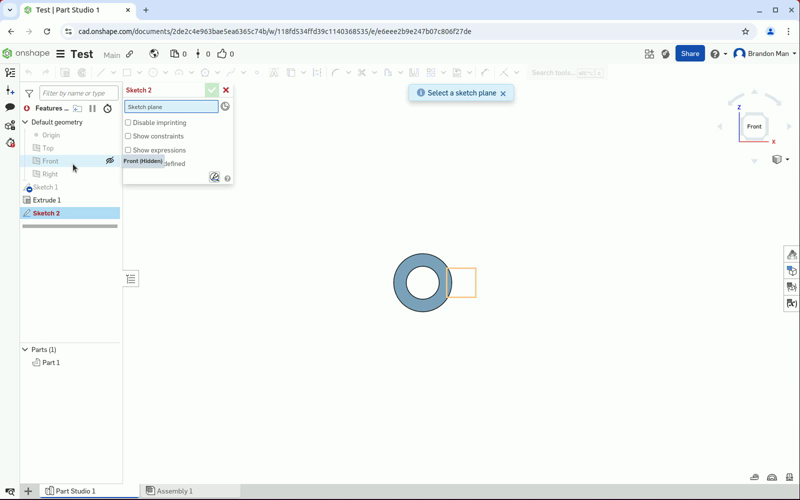
click(73, 163)
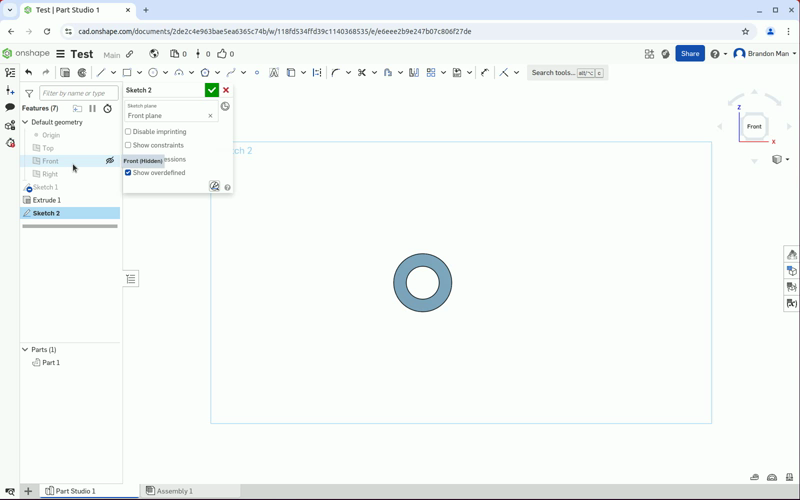
mouse_move(73, 352)
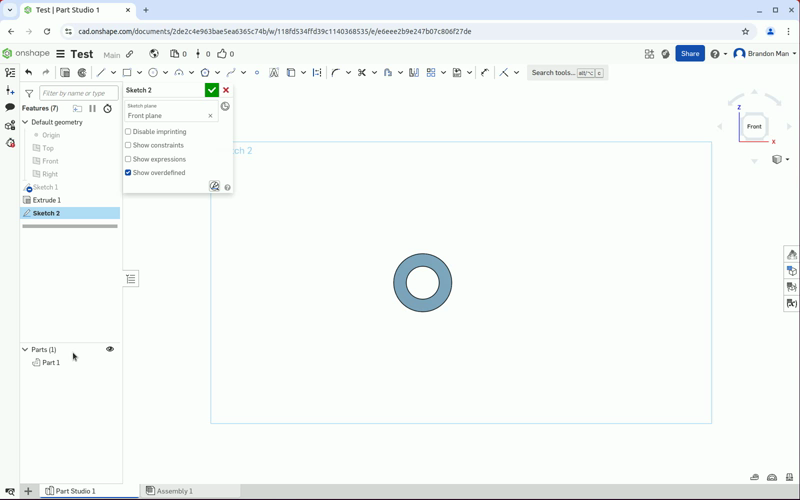
key(y)
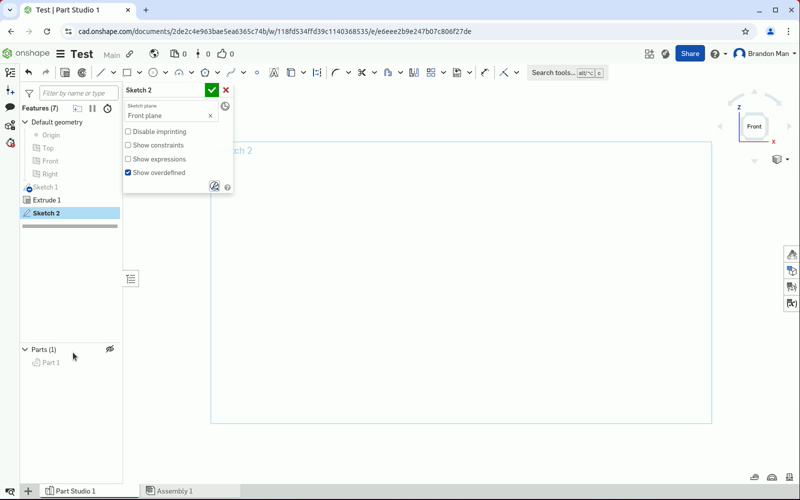
key(c)
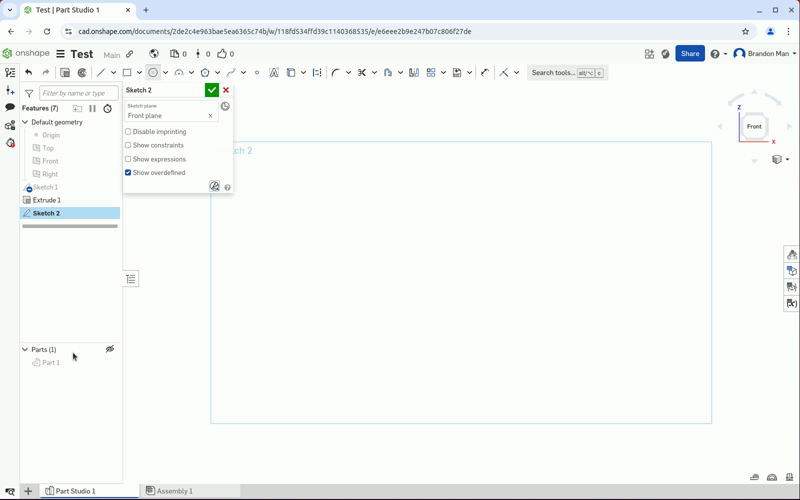
key_down(shift)
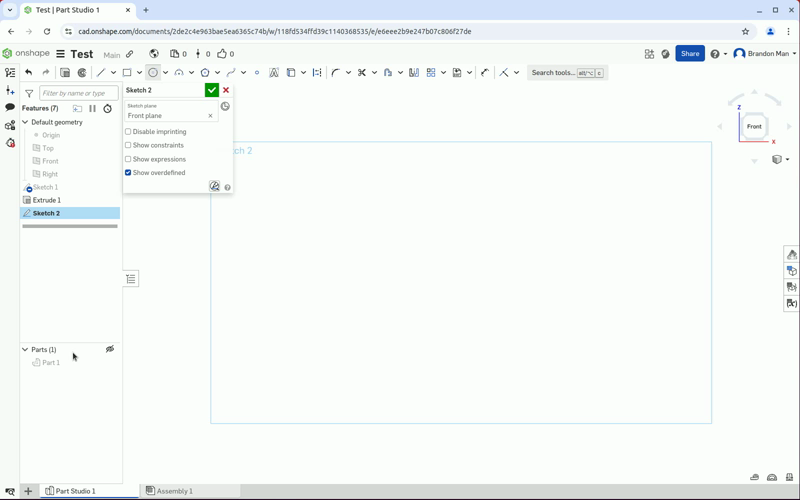
mouse_move(513, 282)
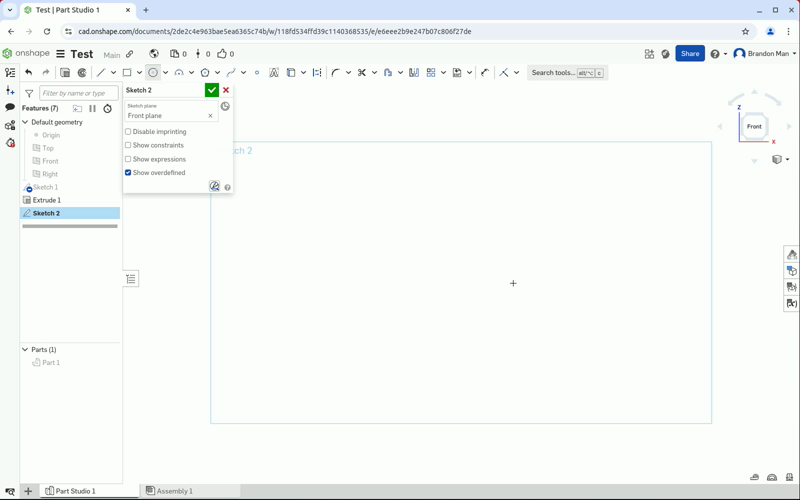
click(513, 282)
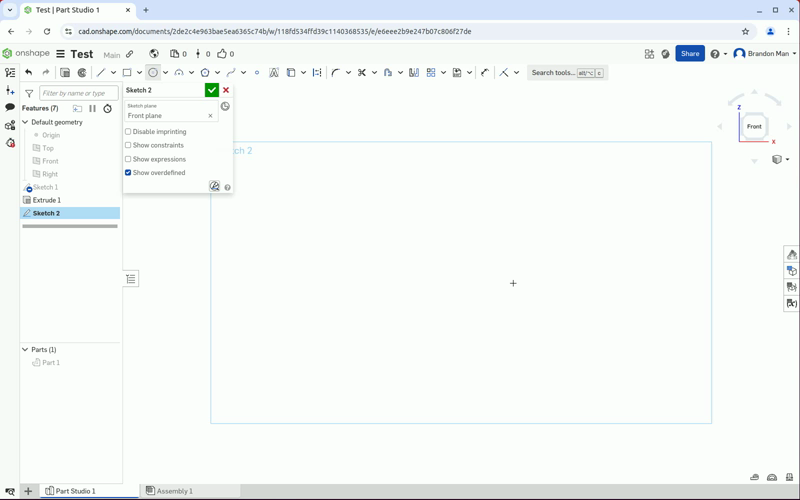
key_up(shift)
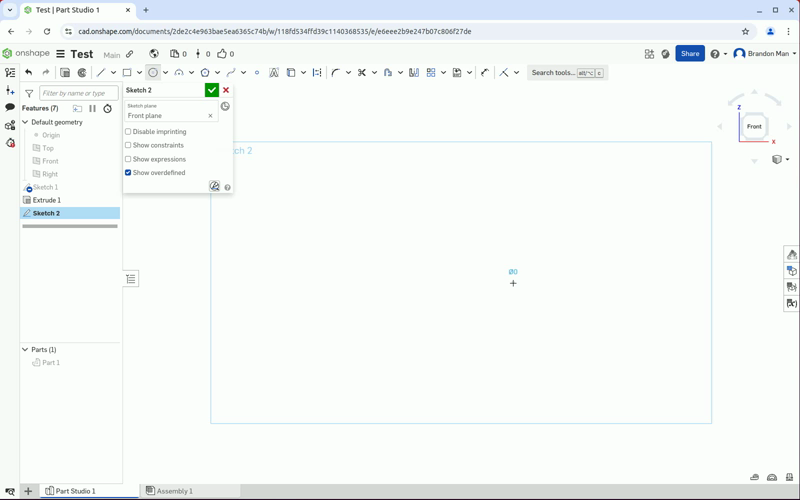
mouse_move(541, 282)
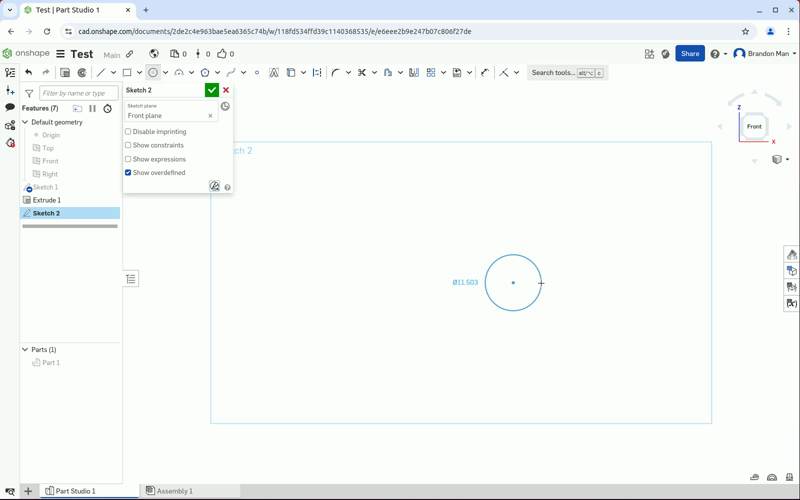
click(541, 282)
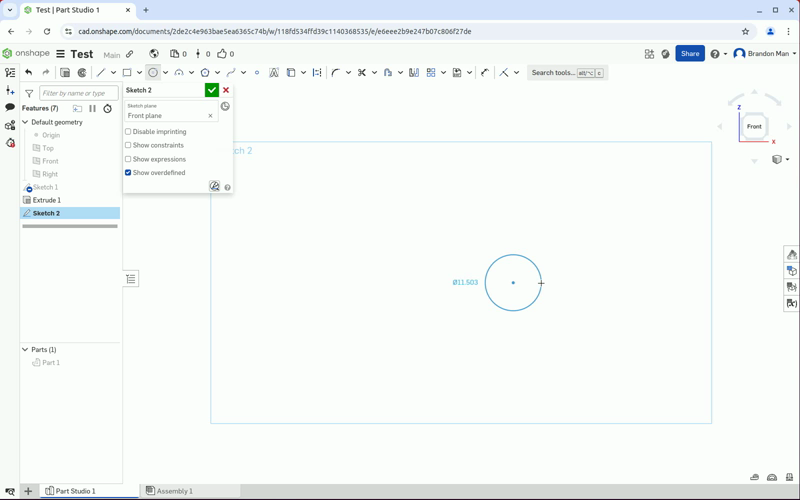
key(esc)
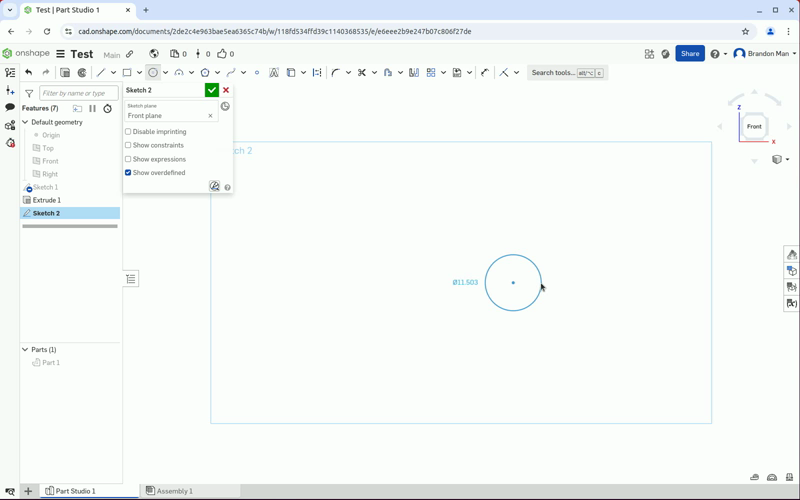
key(c)
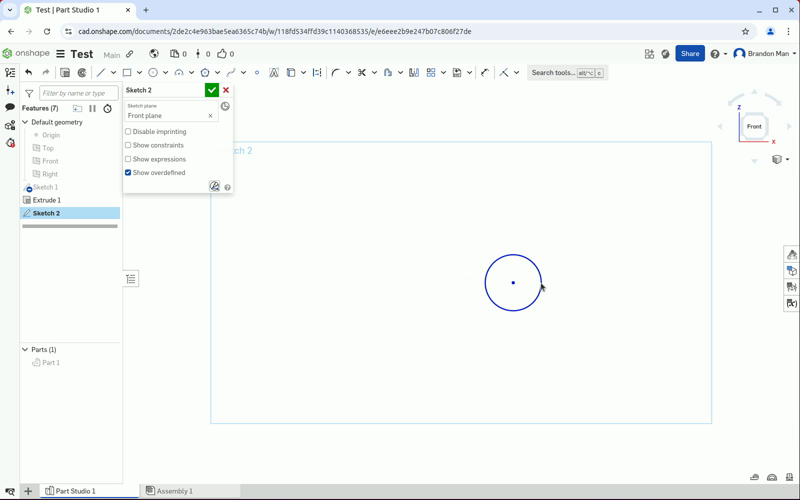
key_down(shift)
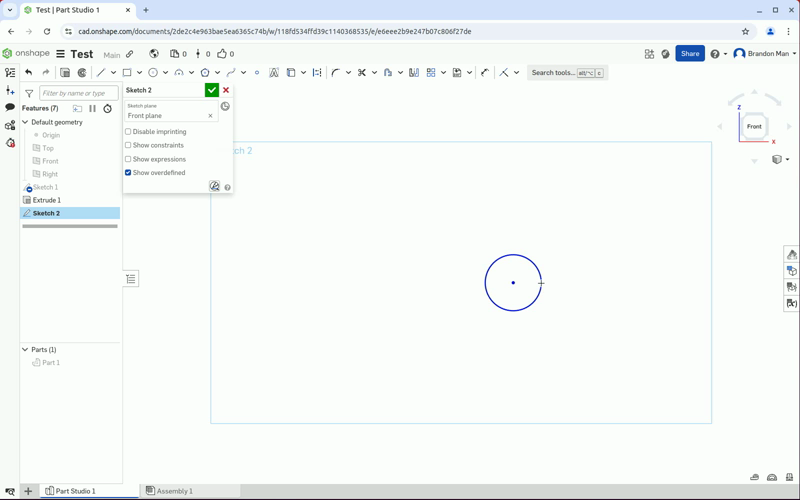
mouse_move(513, 282)
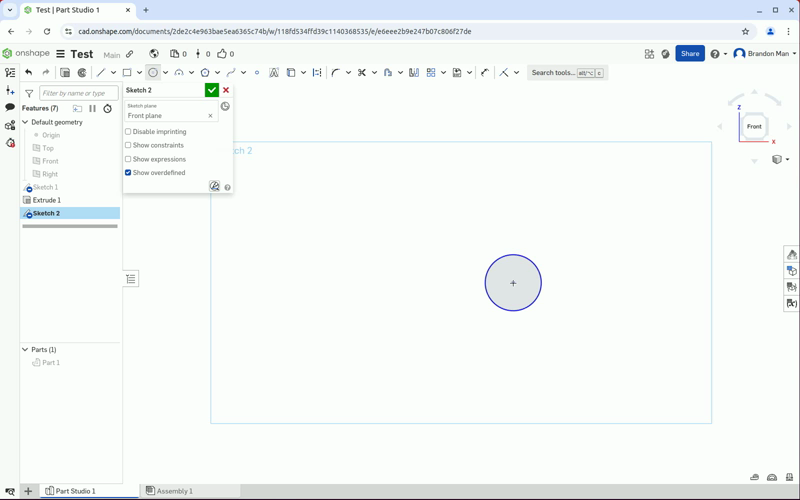
click(513, 282)
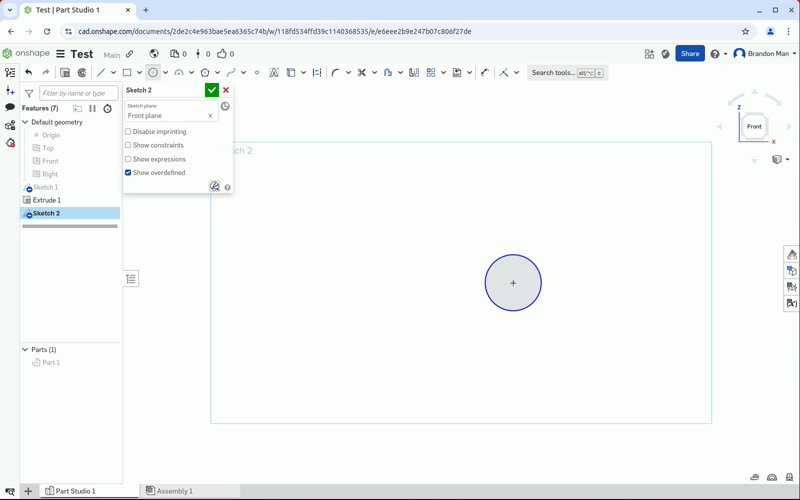
key_up(shift)
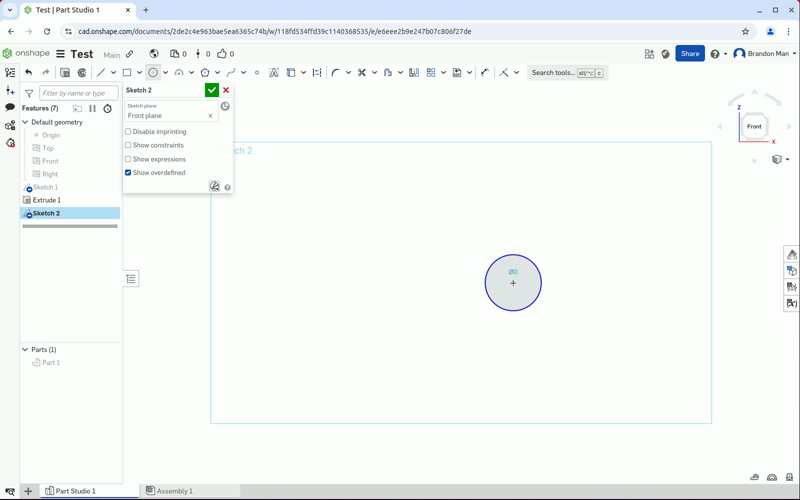
mouse_move(529, 282)
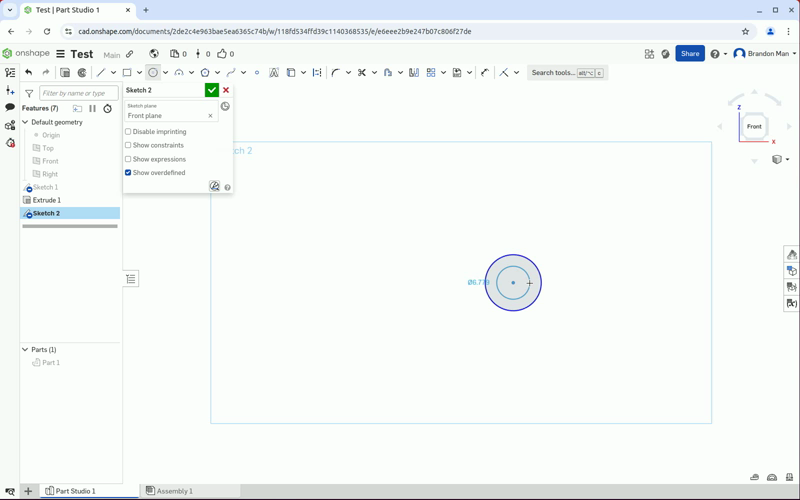
click(529, 282)
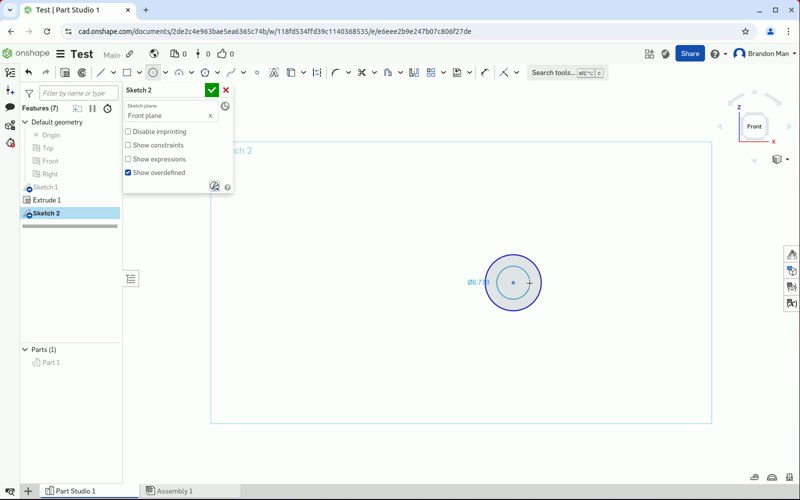
key(esc)
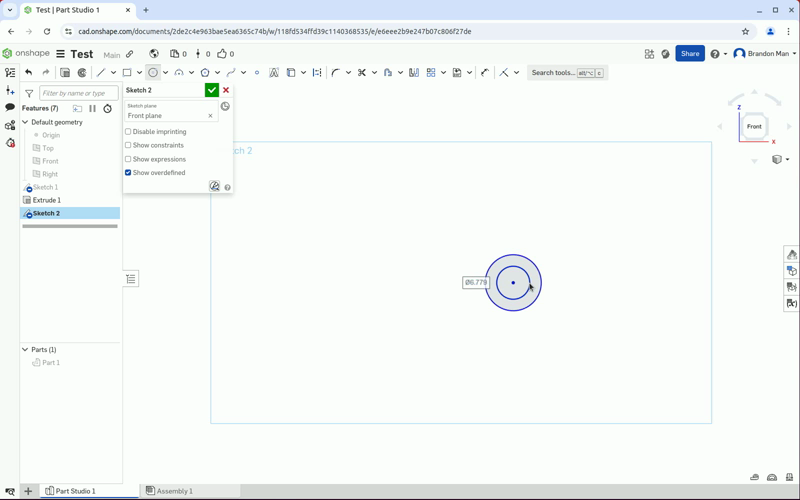
mouse_move(508, 262)
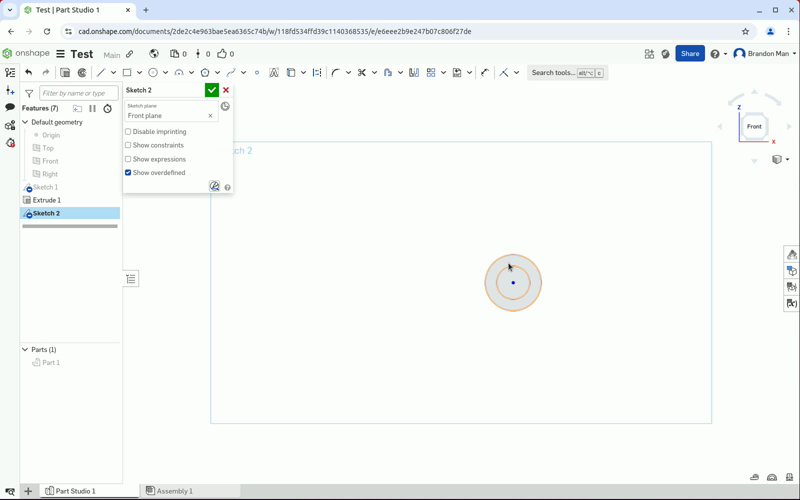
scroll(6)
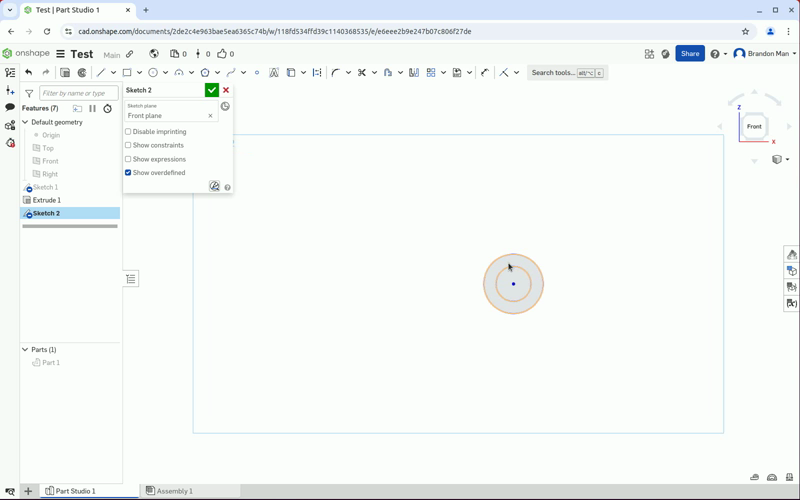
scroll(6)
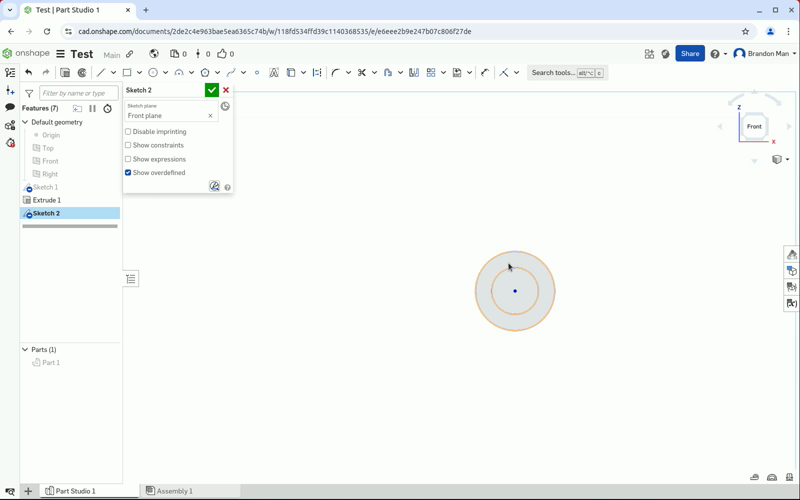
scroll(6)
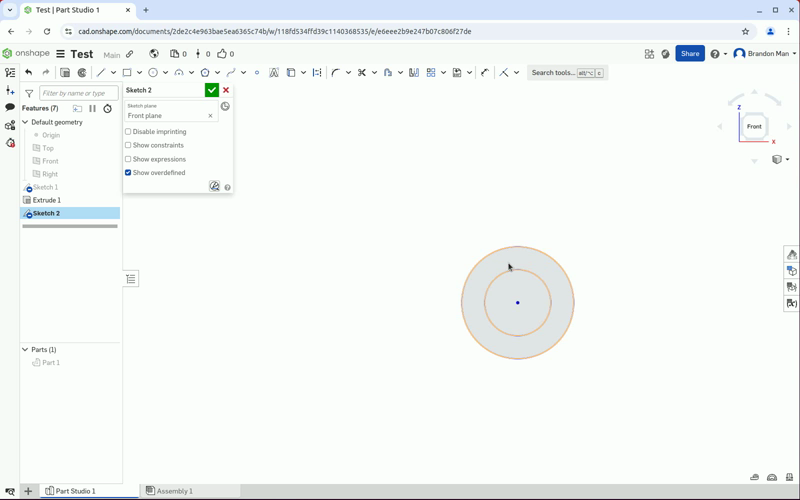
scroll(6)
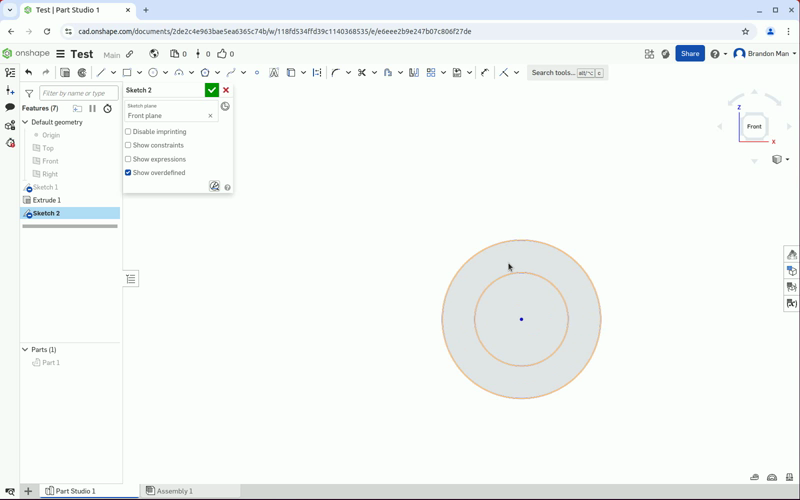
scroll(6)
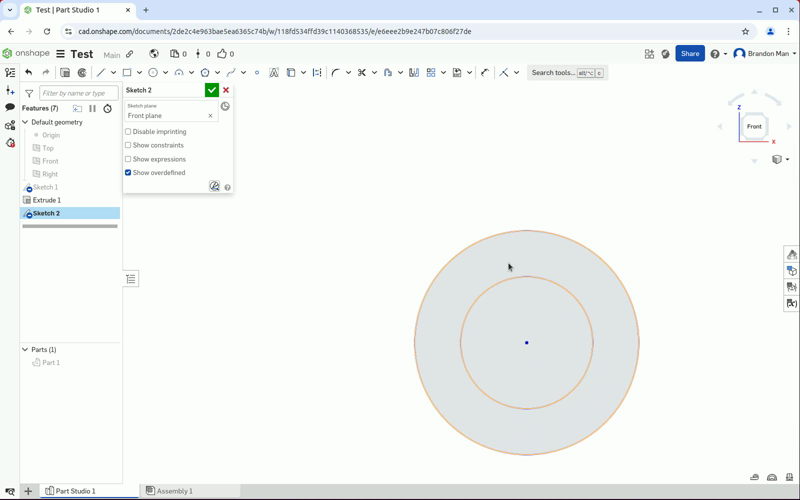
scroll(6)
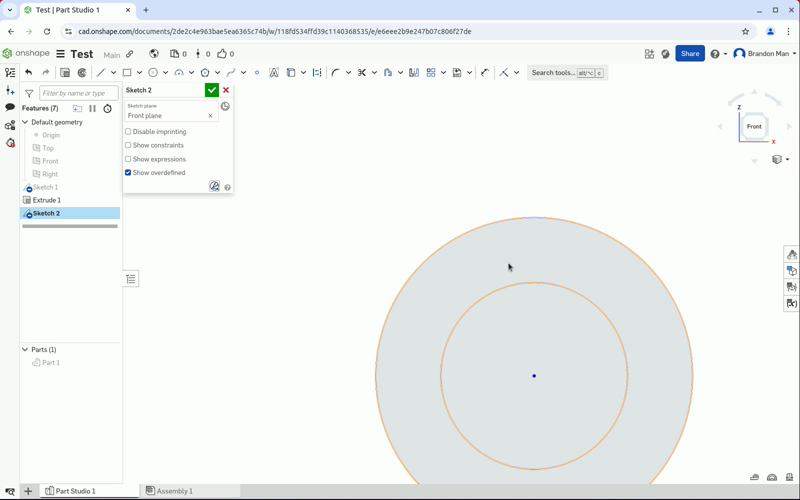
scroll(6)
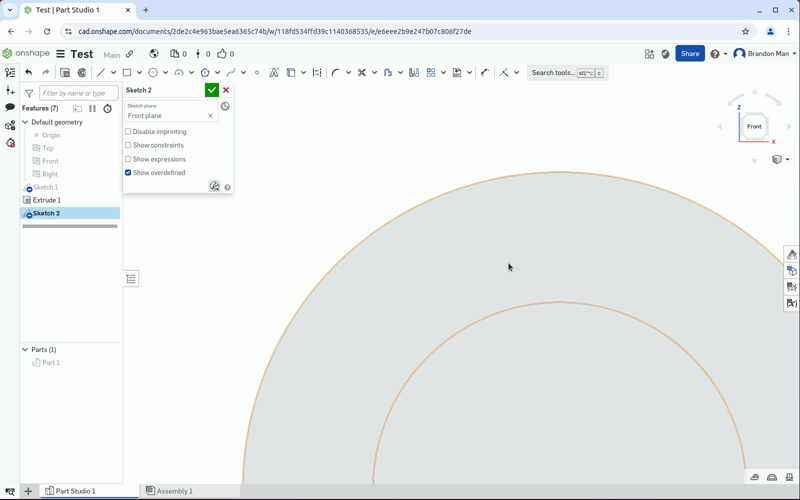
click(508, 262)
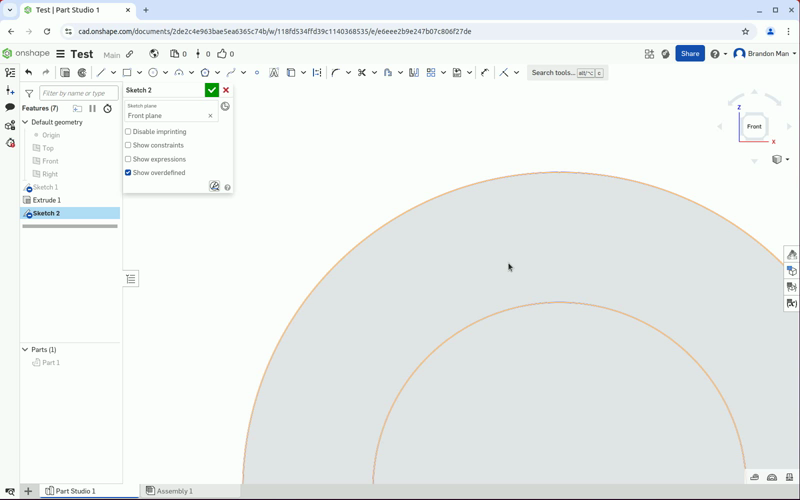
scroll(-6)
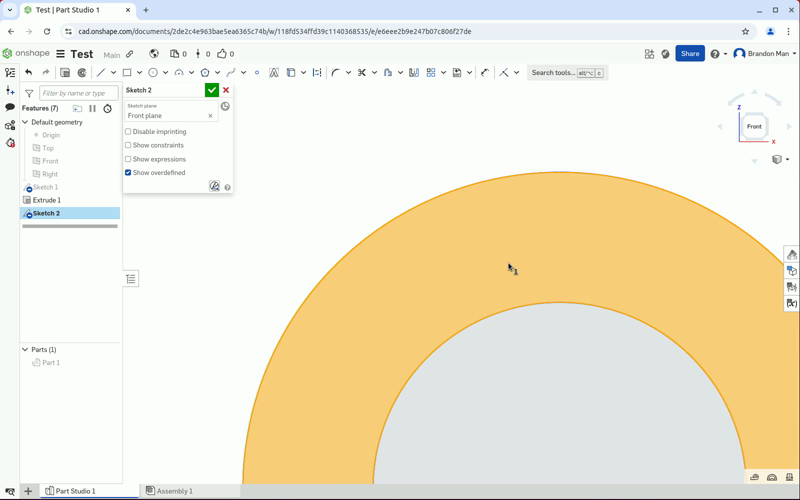
scroll(-6)
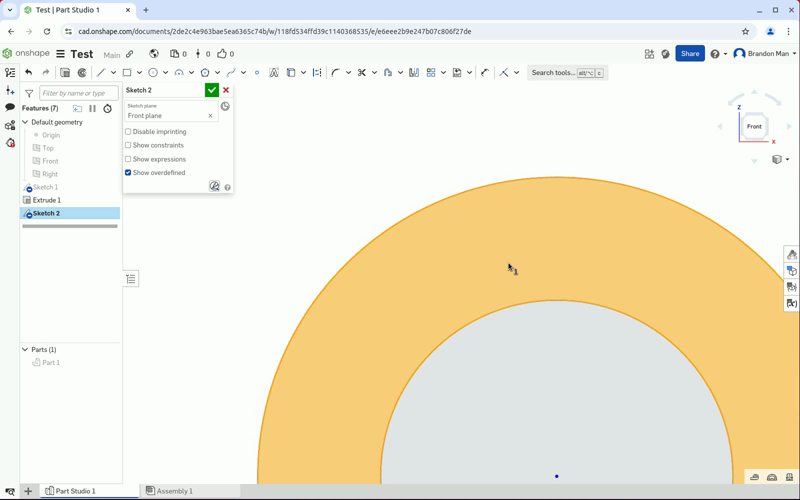
scroll(-6)
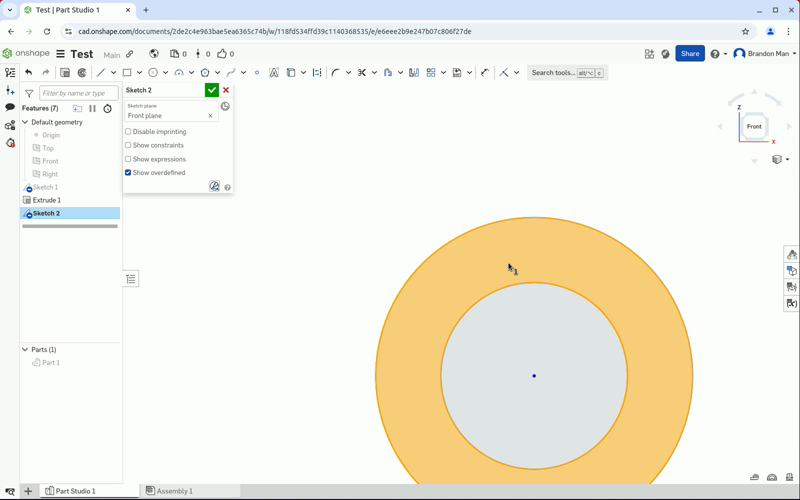
scroll(-6)
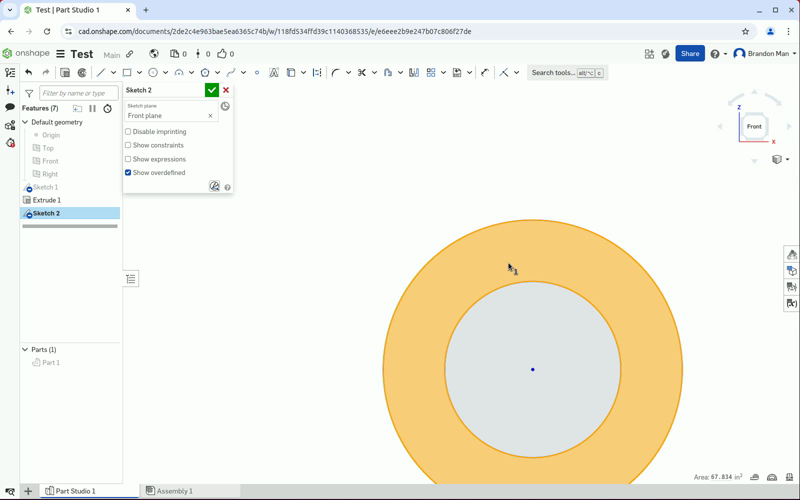
scroll(-6)
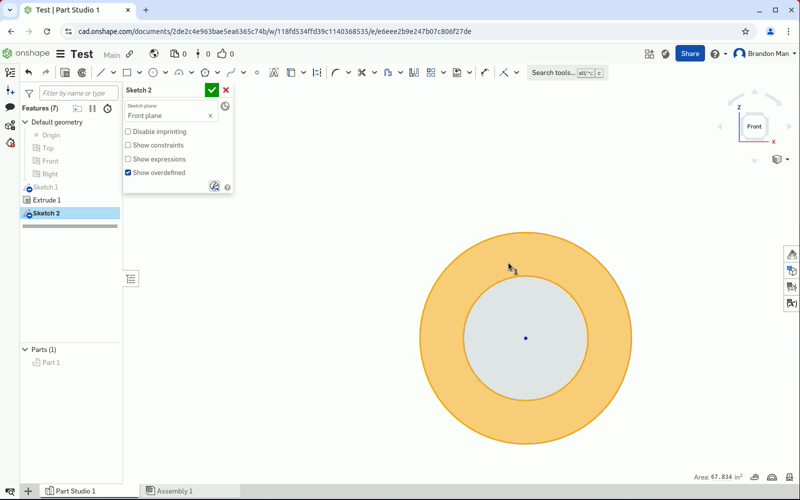
scroll(-6)
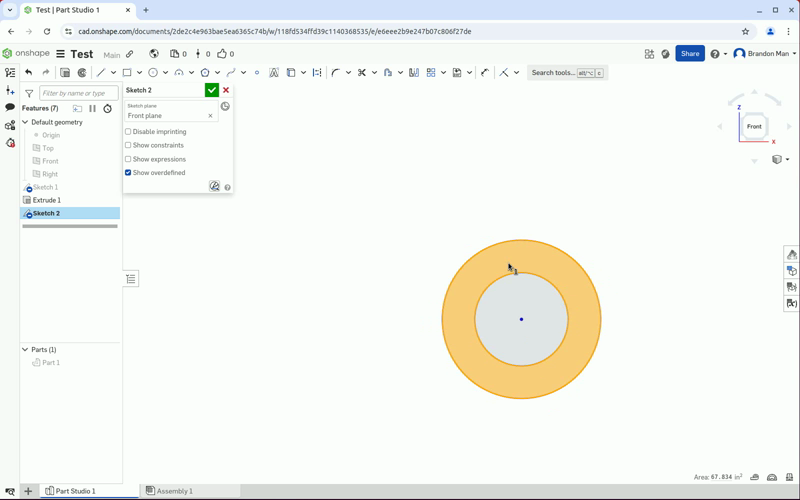
scroll(-6)
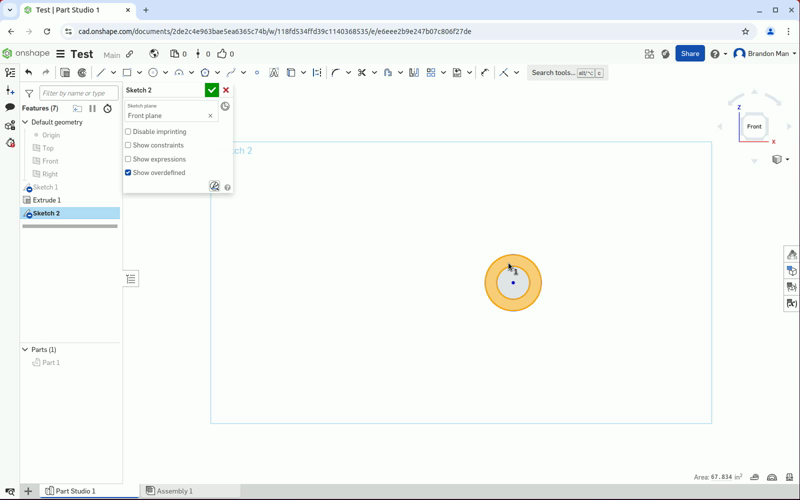
mouse_move(73, 352)
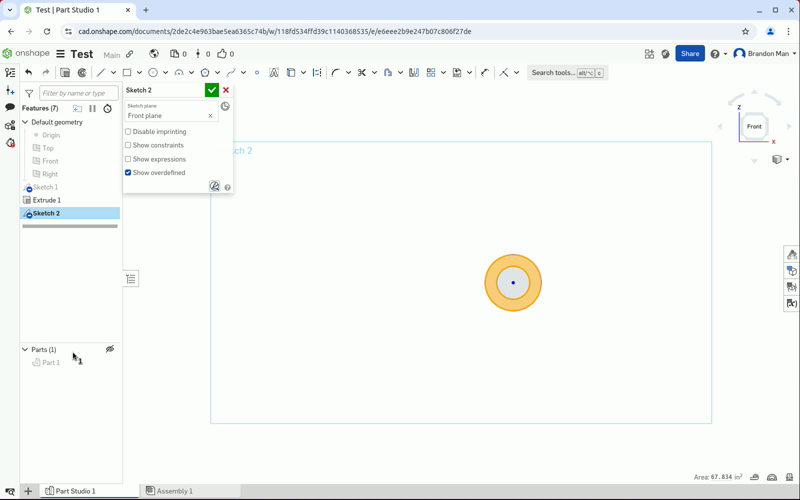
key(shift+y)
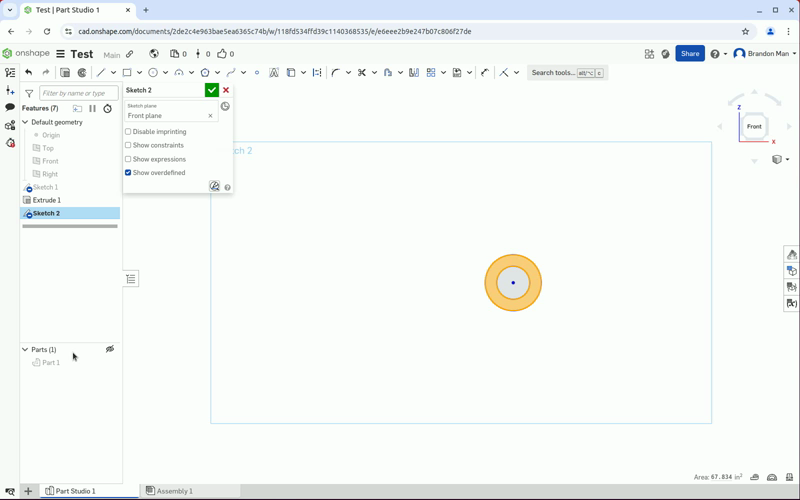
key(shift+e)
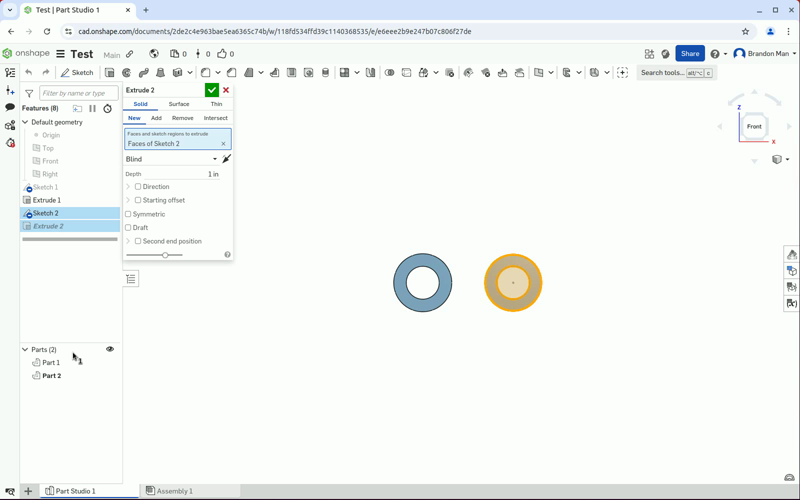
mouse_move(143, 106)
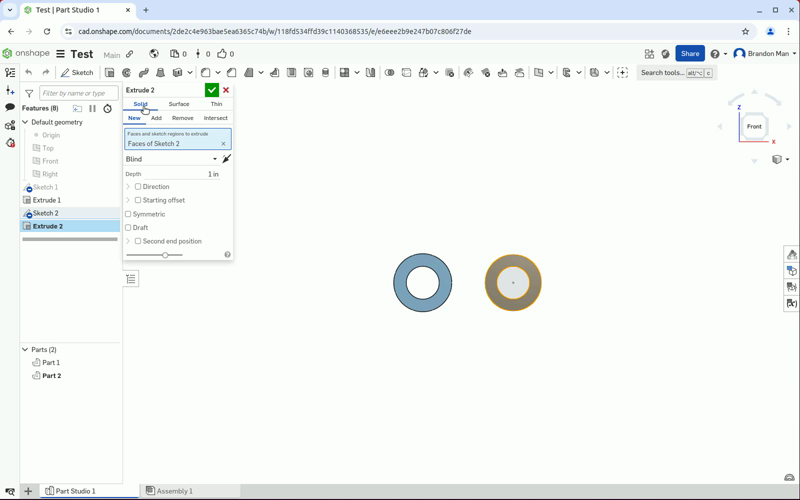
click(143, 106)
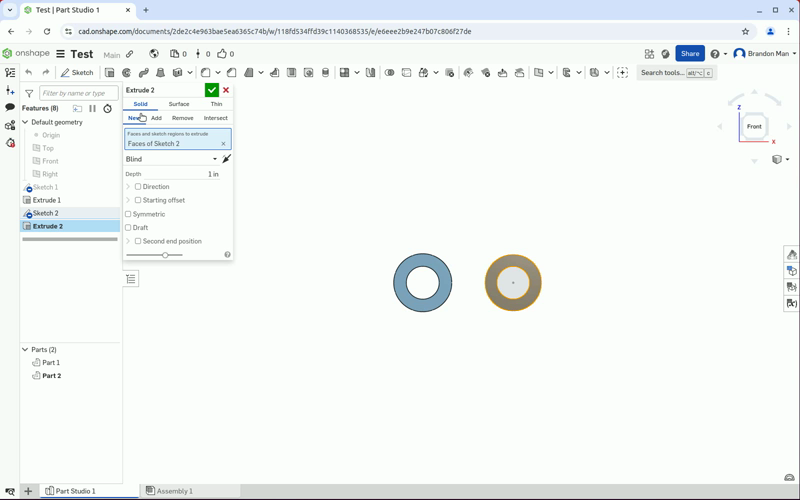
mouse_move(137, 120)
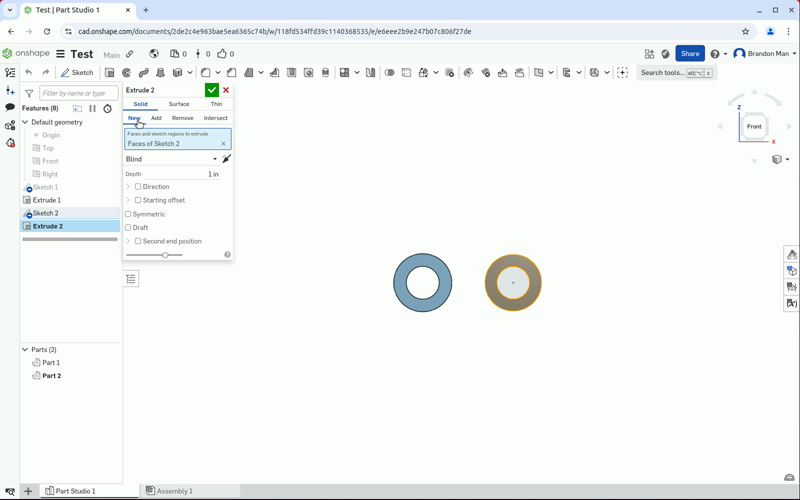
click(137, 120)
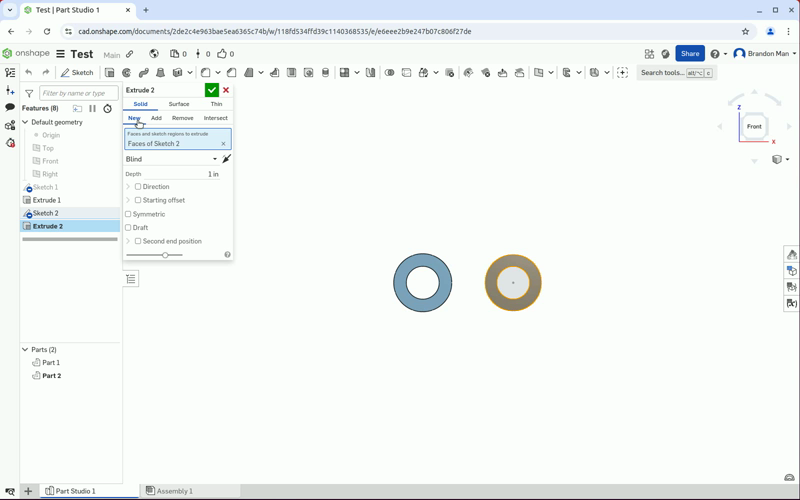
key(tab, 4)
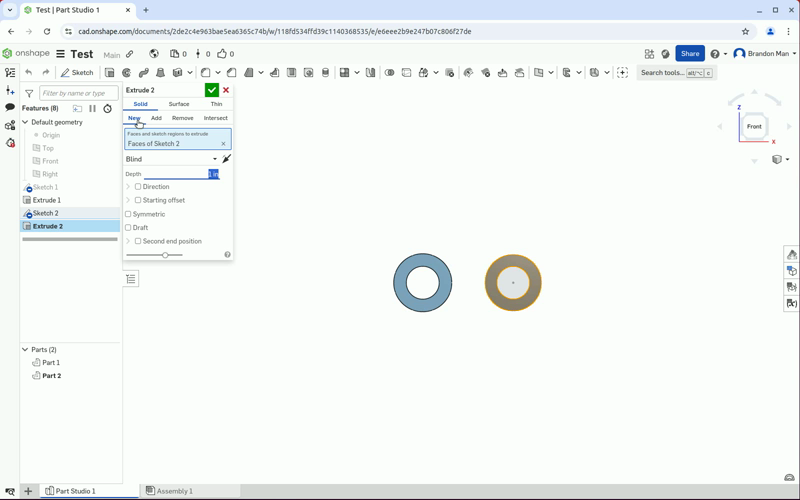
text(23.108)
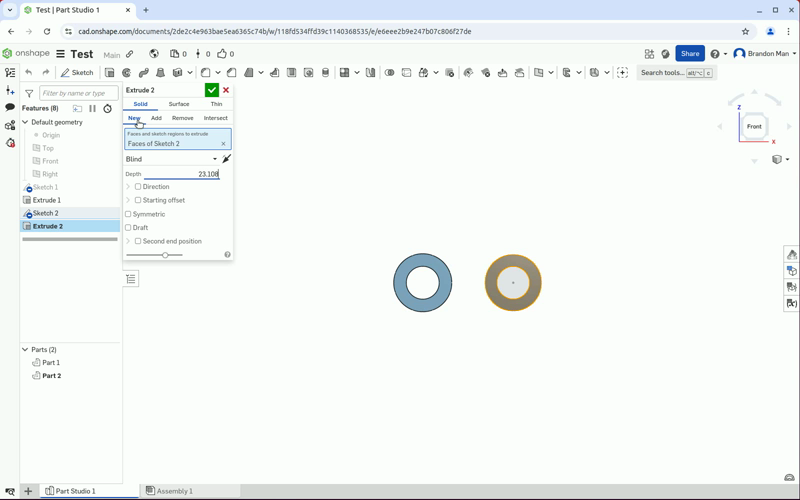
key(enter)
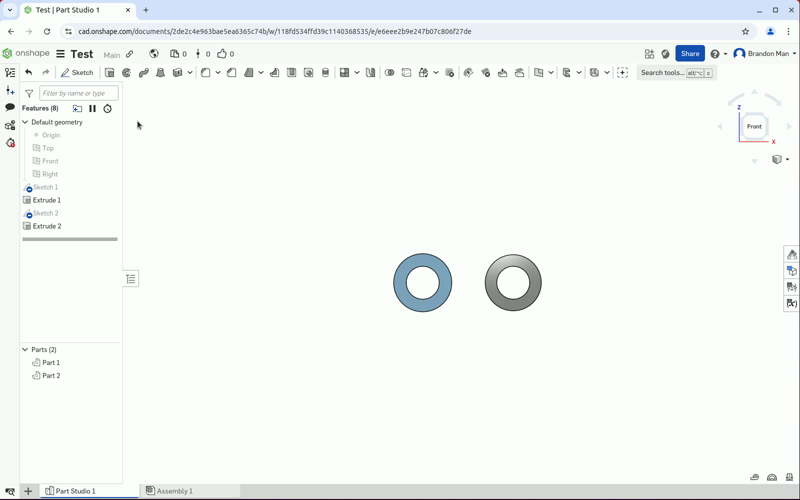
key(shift+h)
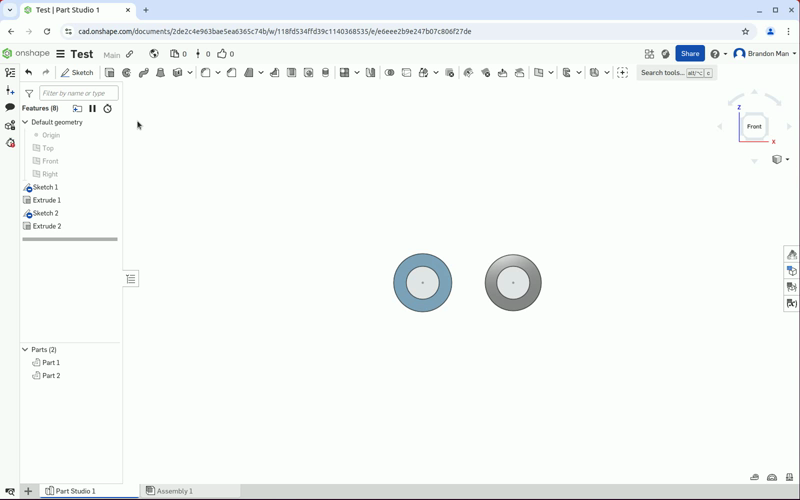
key(shift+h)
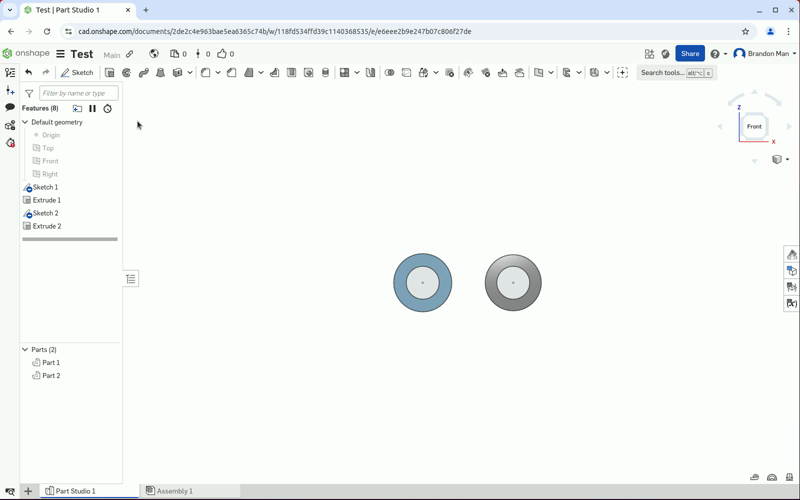
key(shift+7)
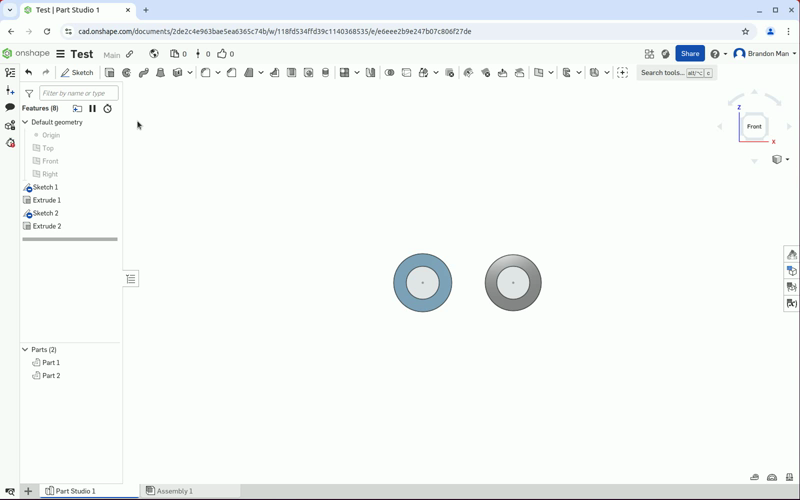
key(left, 2)
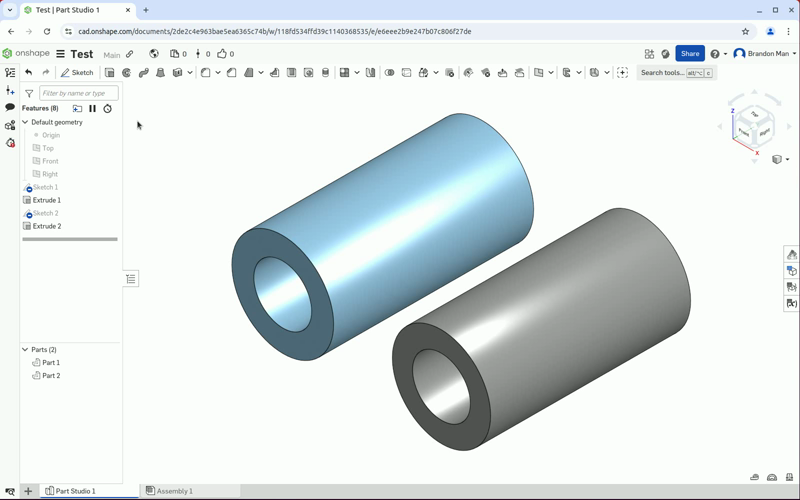
key(down, 2)
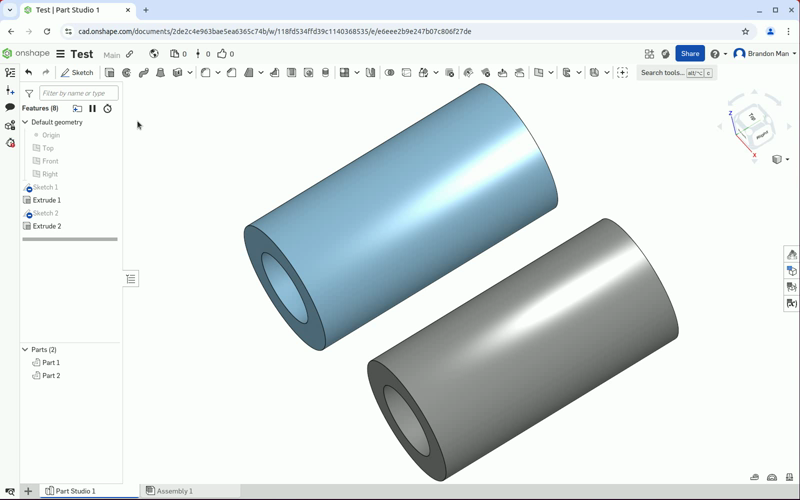
key(up, 2)
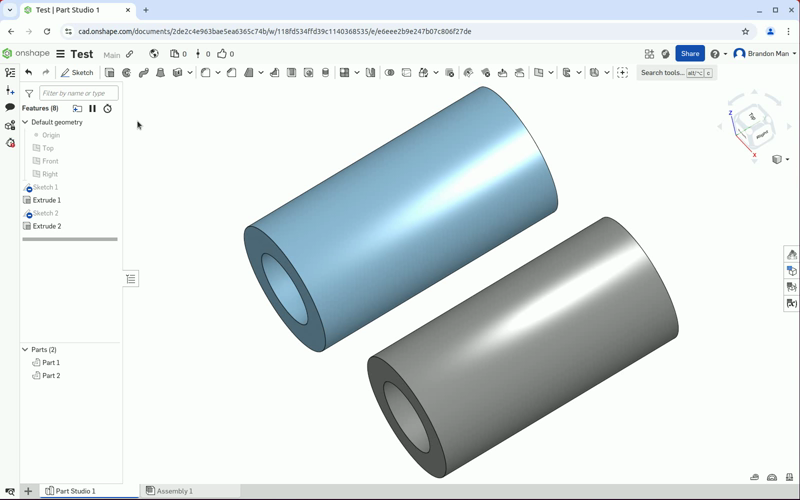
key(right, 2)
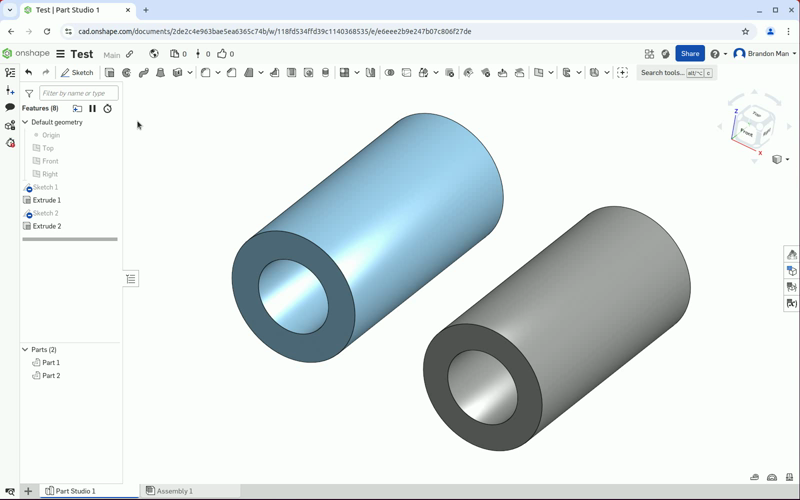
mouse_move(73, 189)
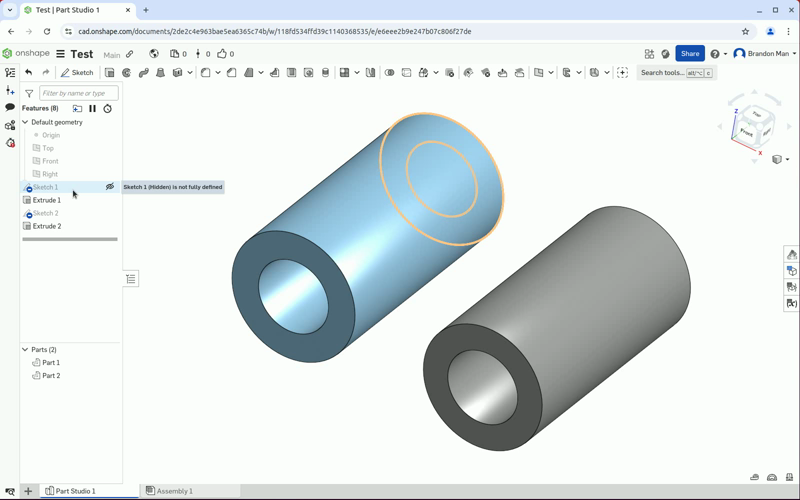
click(73, 189)